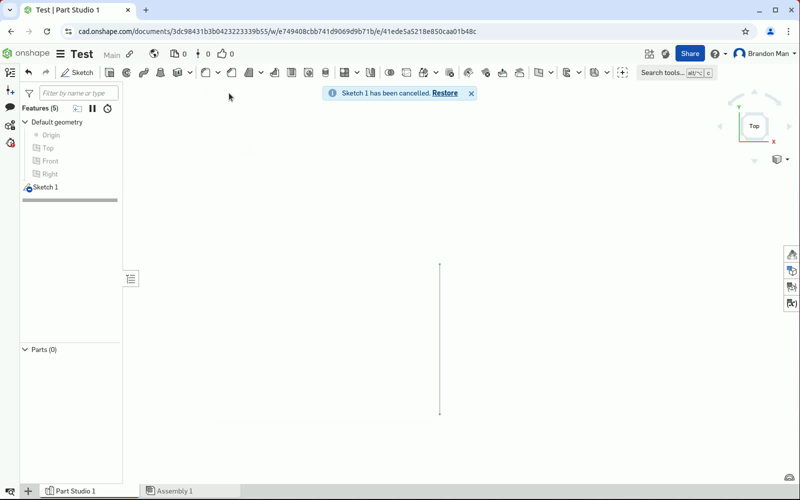
key(shift+h)
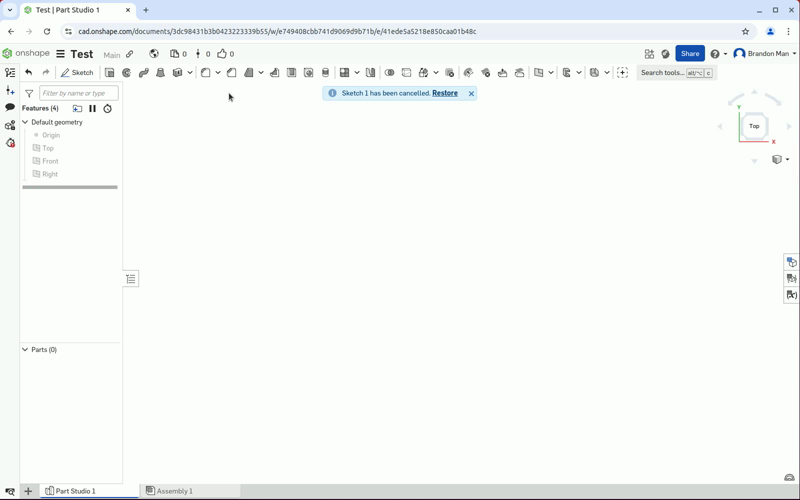
mouse_move(73, 352)
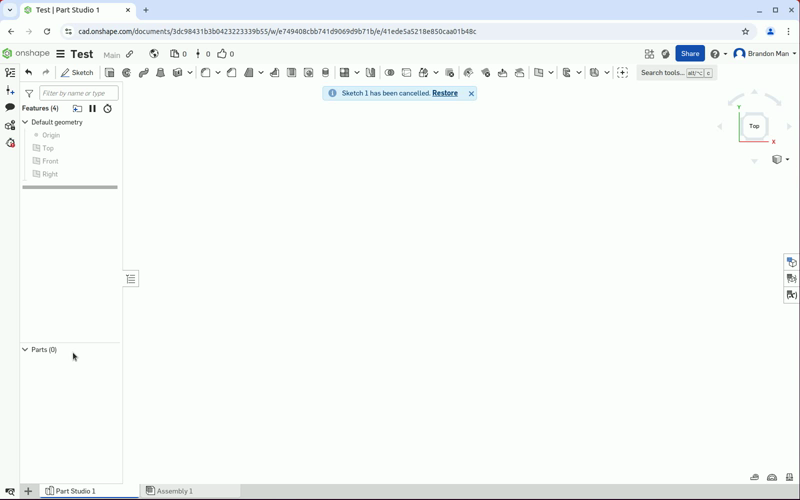
key(y)
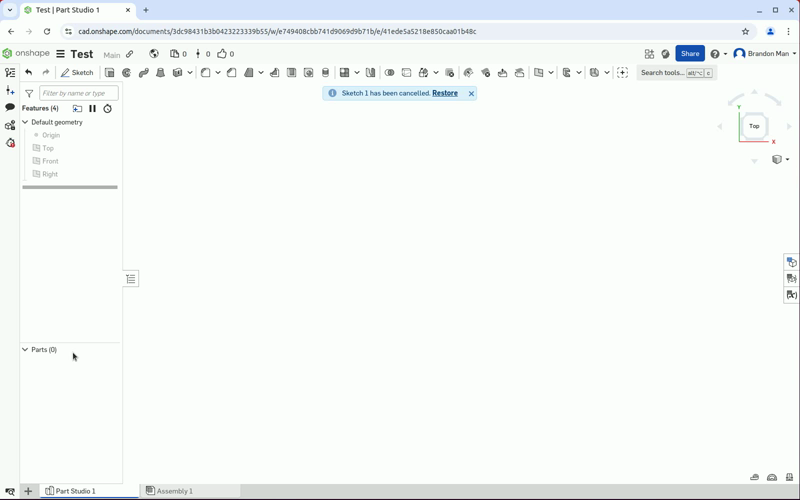
key(shift+p)
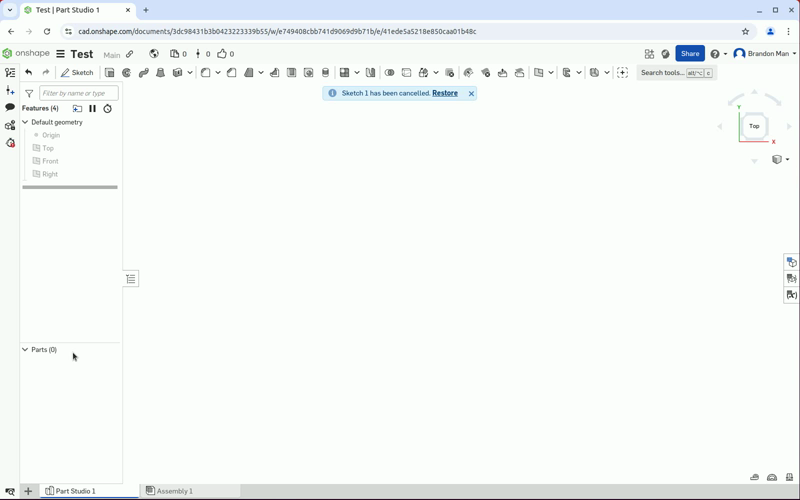
key(space)
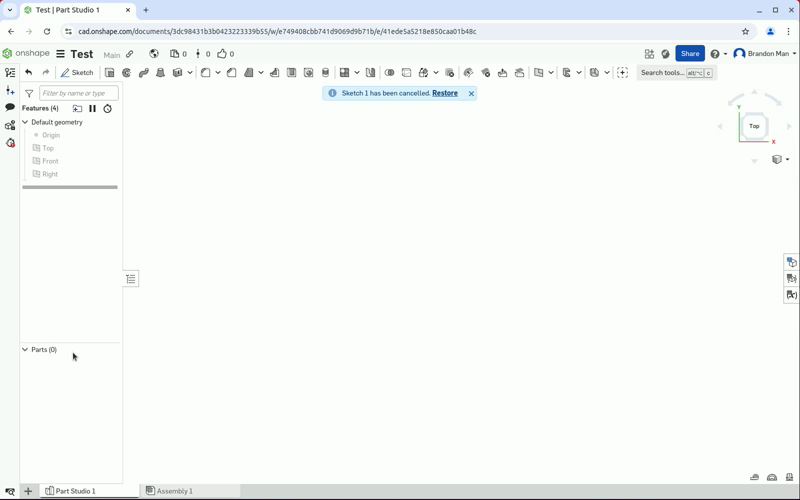
key_down(shift)
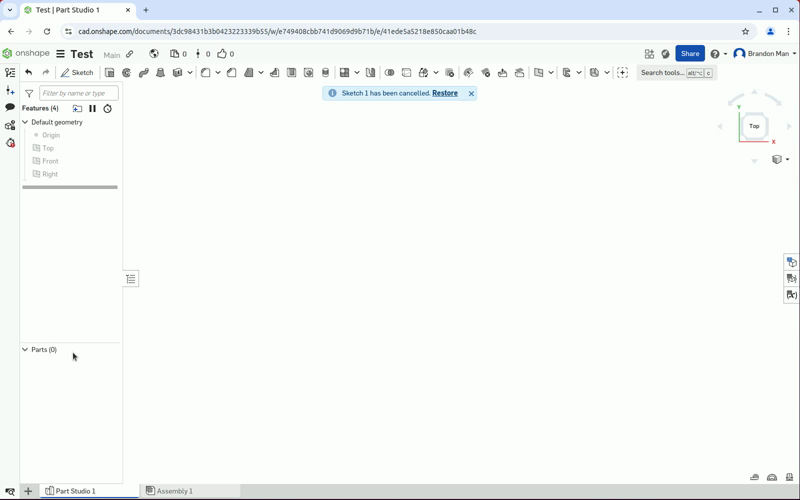
key(up)
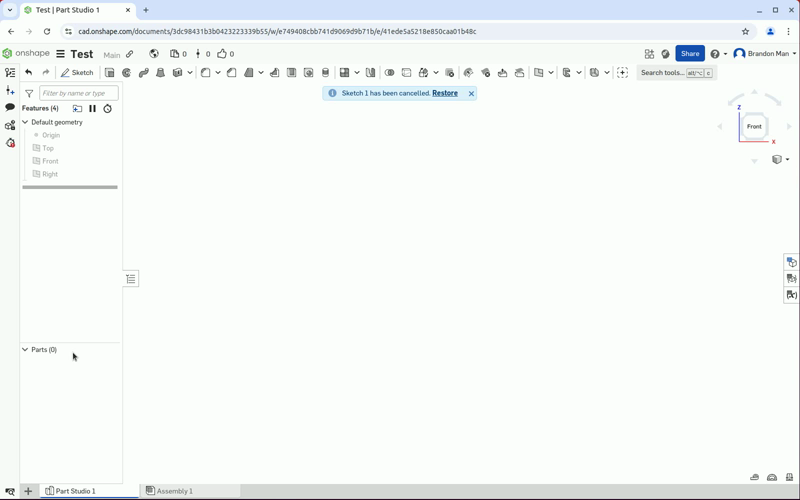
key_up(shift)
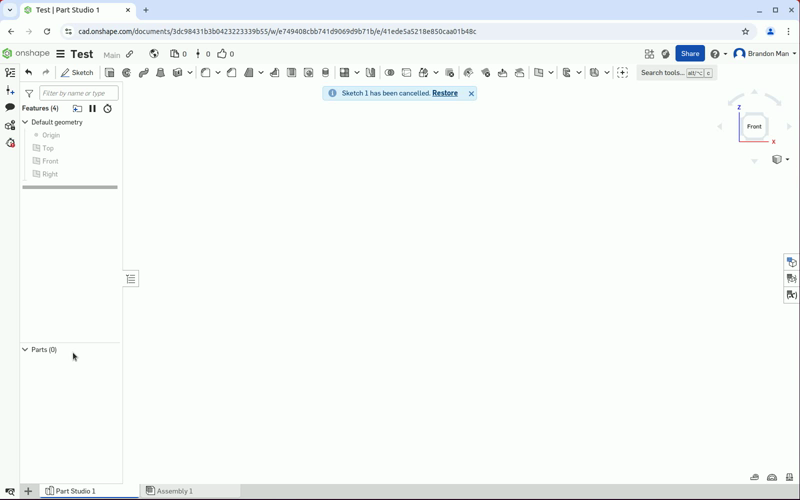
mouse_move(73, 352)
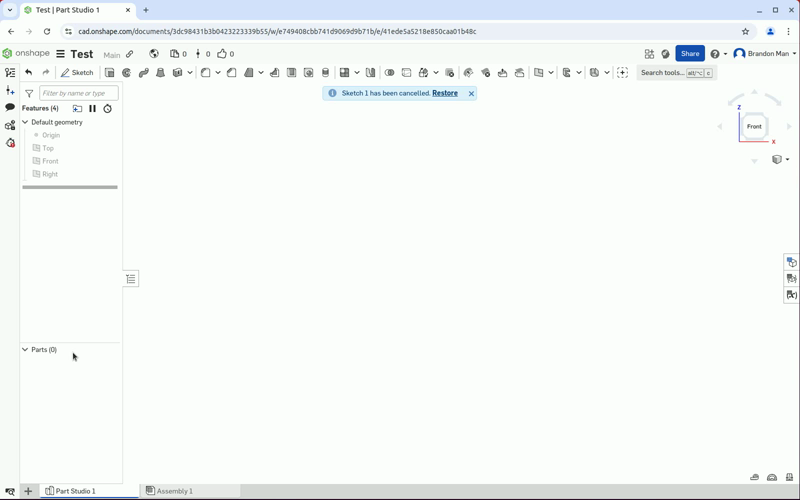
key(shift+y)
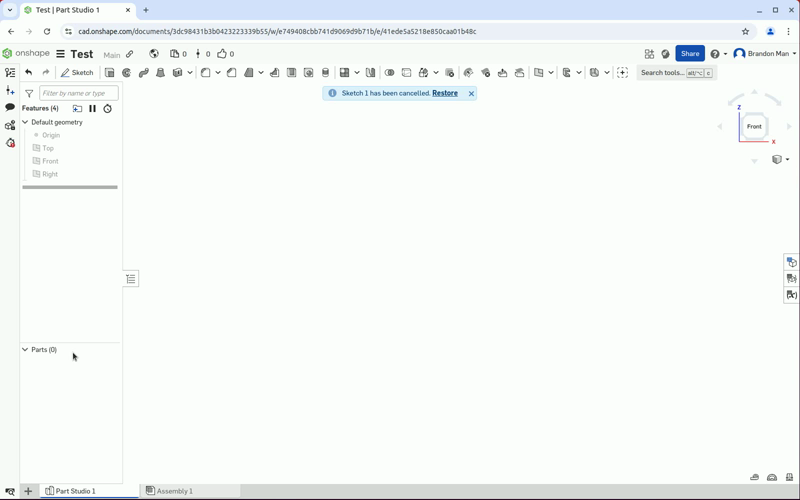
key(shift+s)
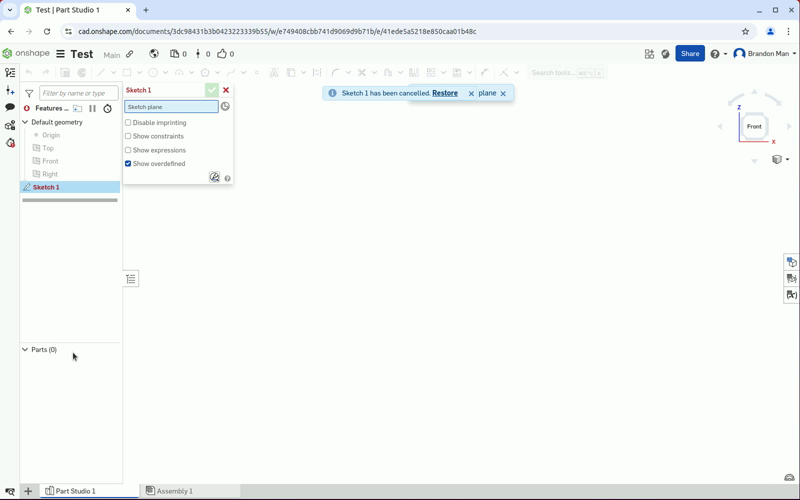
mouse_move(73, 163)
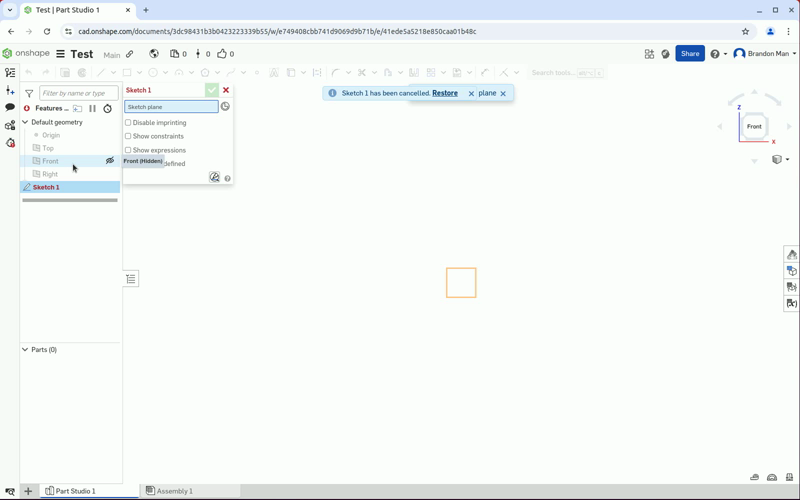
click(73, 163)
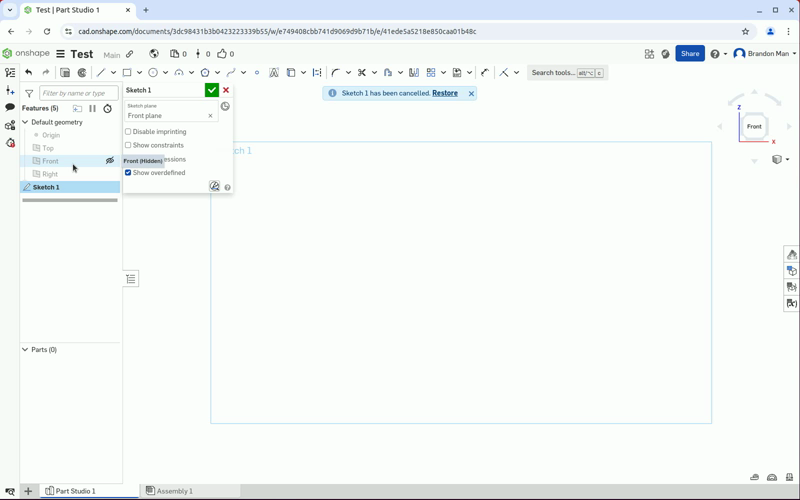
mouse_move(73, 352)
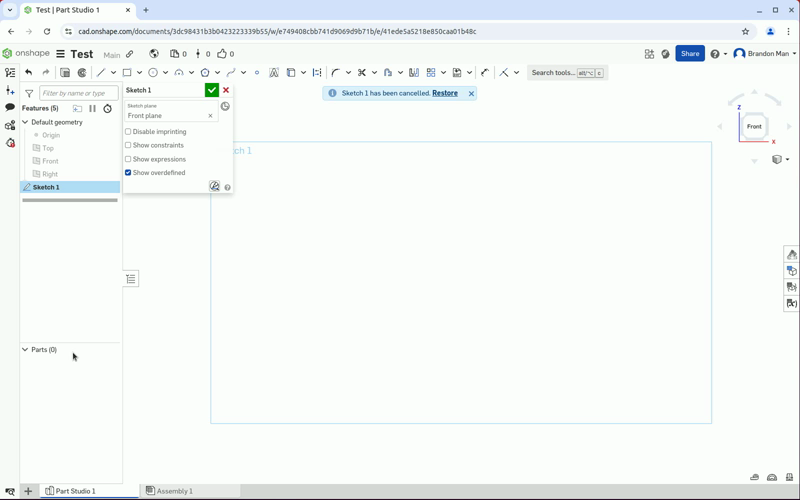
key(y)
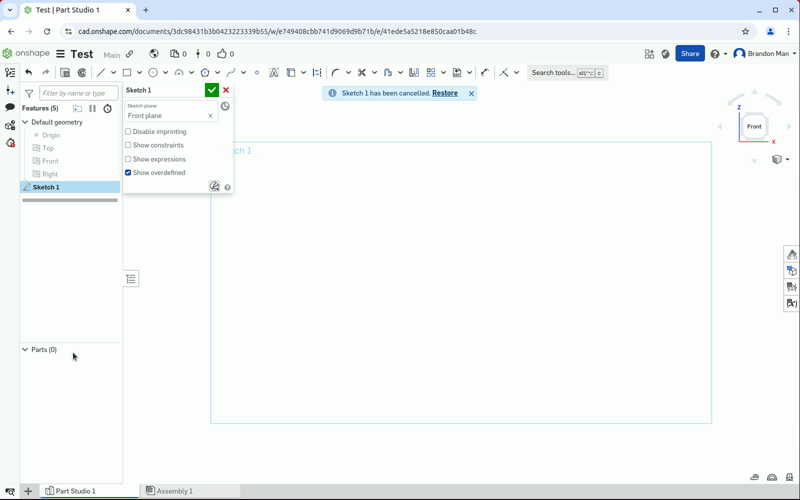
key(a)
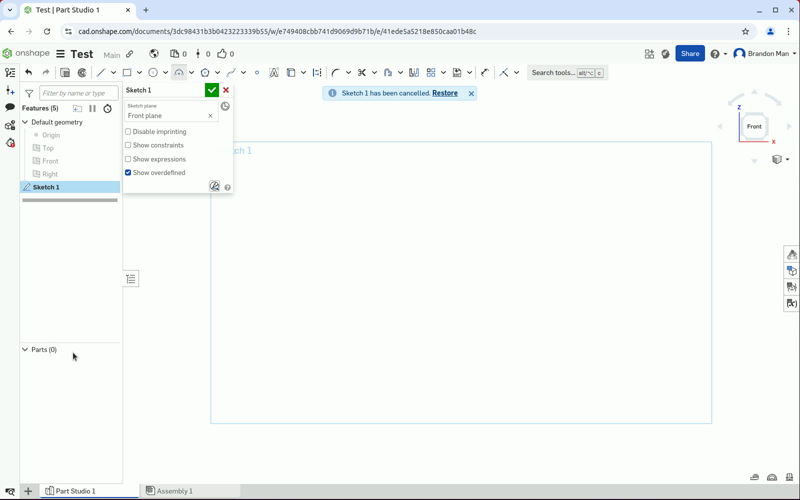
key_down(shift)
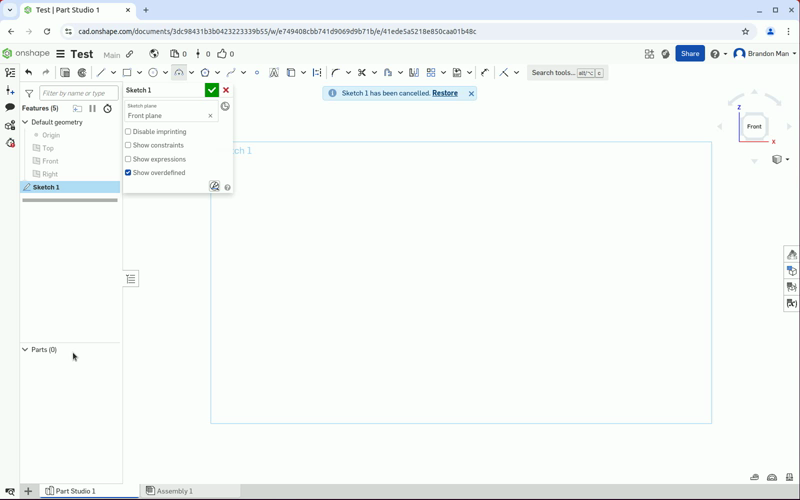
mouse_move(514, 304)
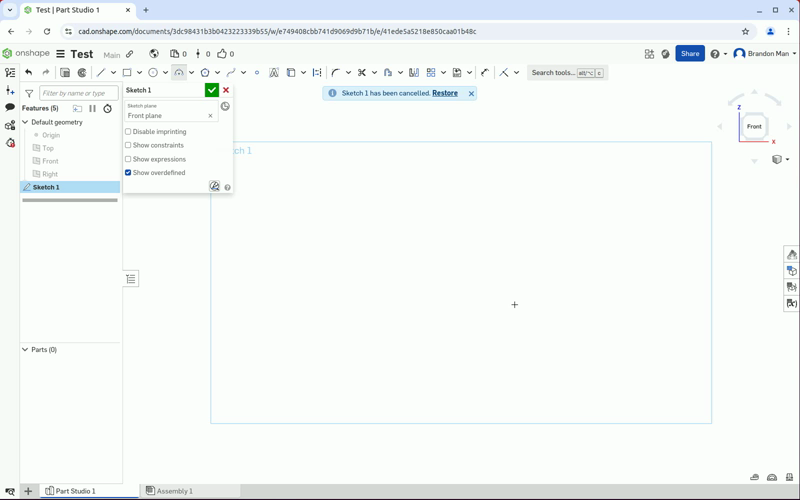
click(514, 304)
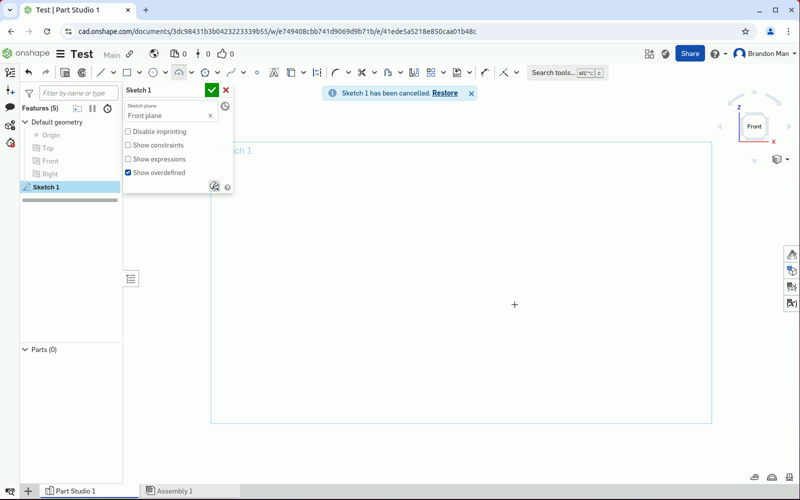
key_up(shift)
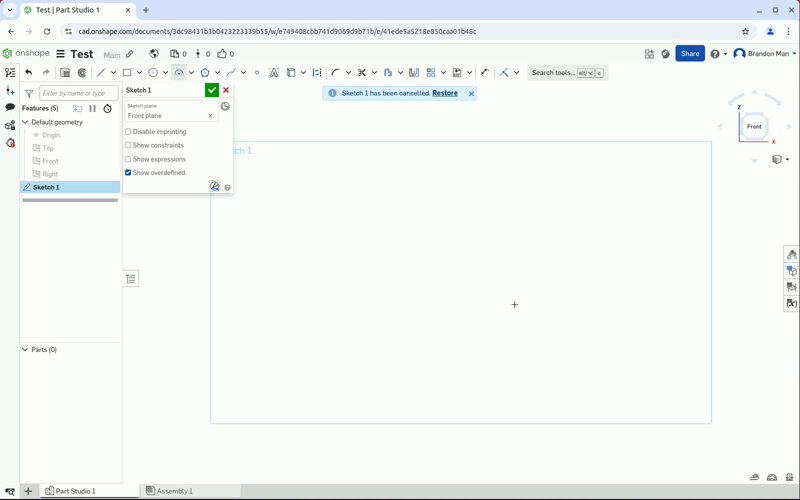
key_down(shift)
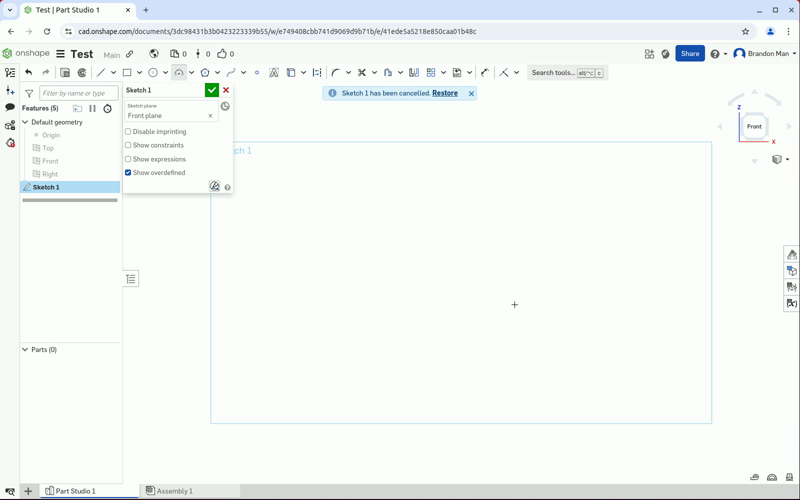
mouse_move(514, 262)
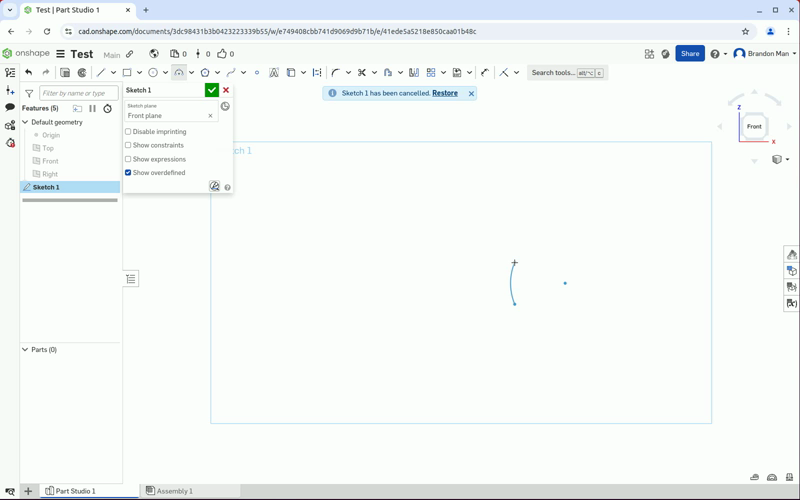
click(514, 262)
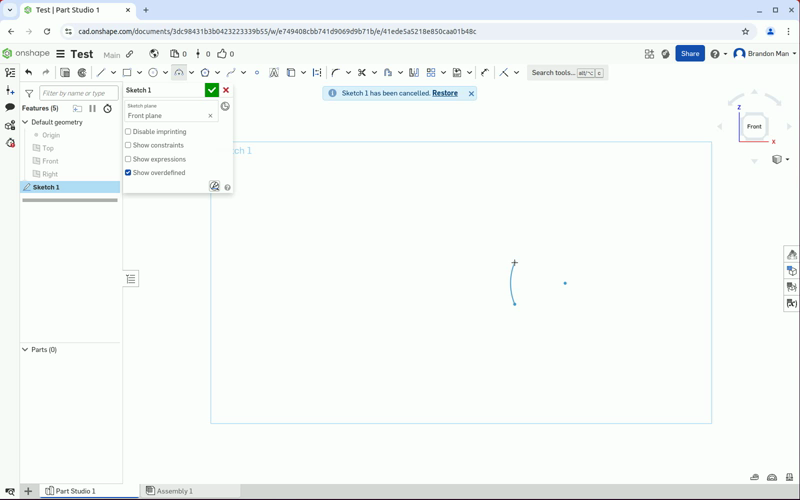
mouse_move(405, 283)
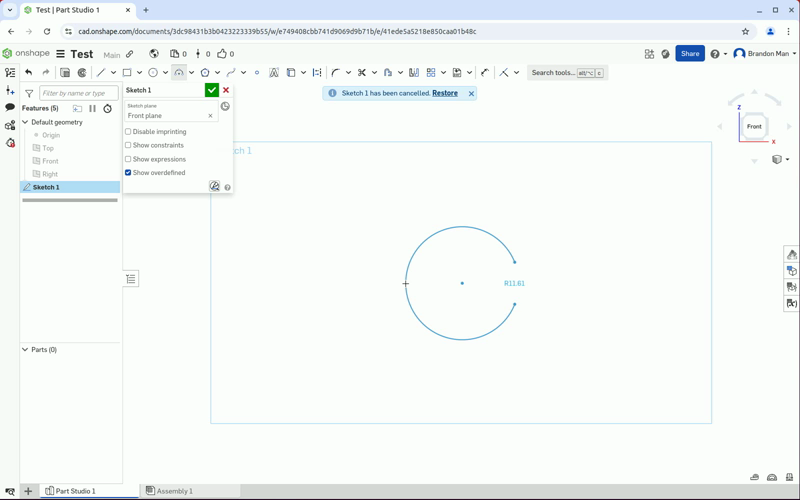
click(405, 283)
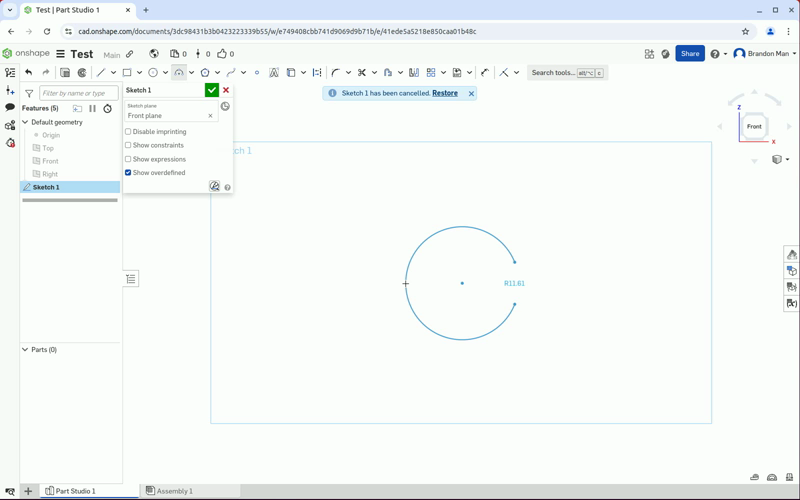
key_up(shift)
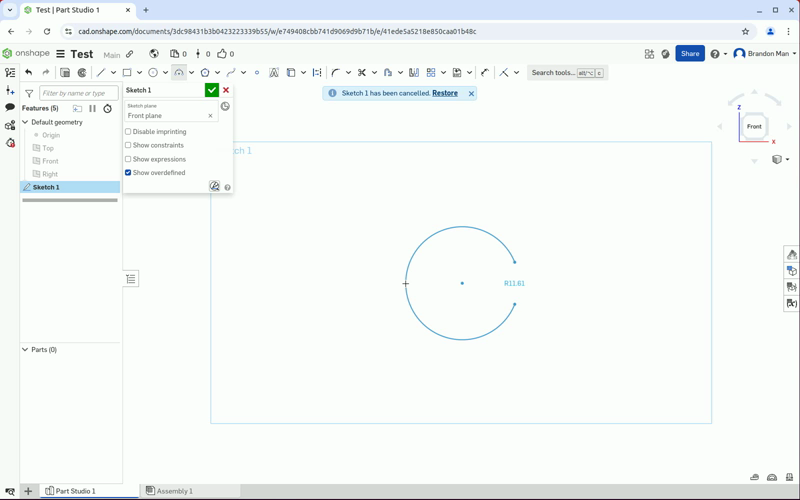
key(esc)
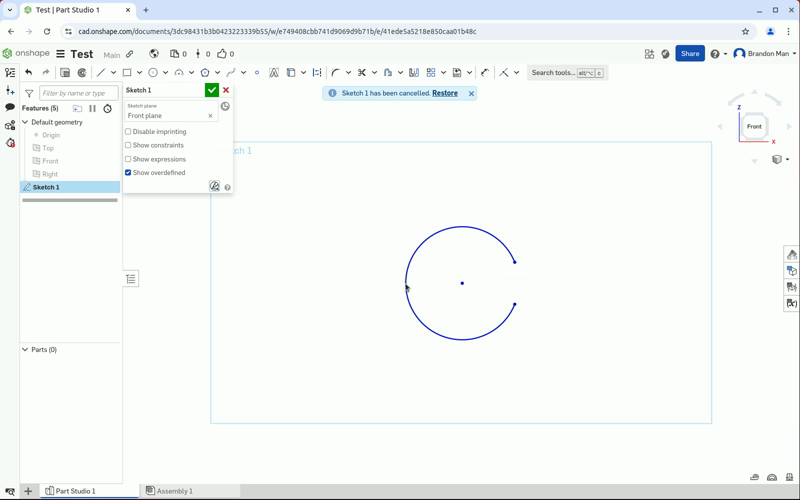
key(l)
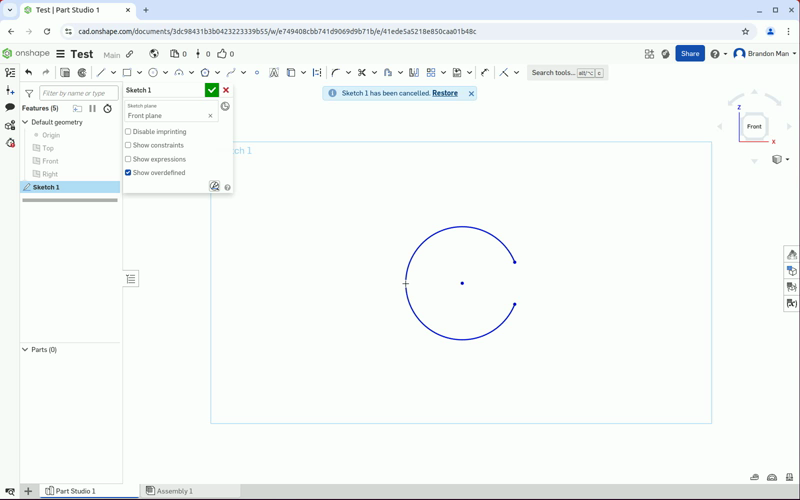
mouse_move(514, 262)
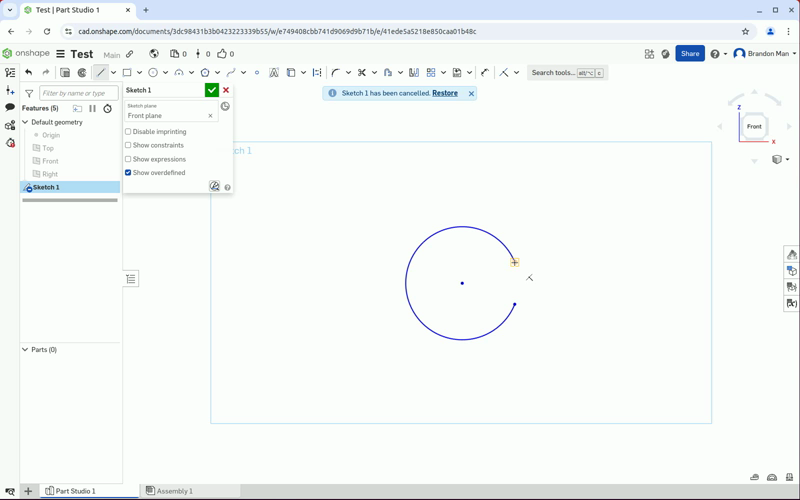
click(514, 262)
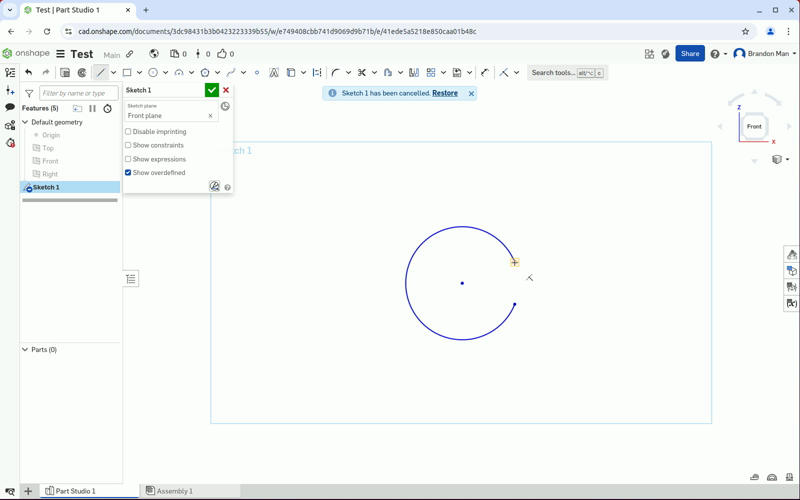
key_down(shift)
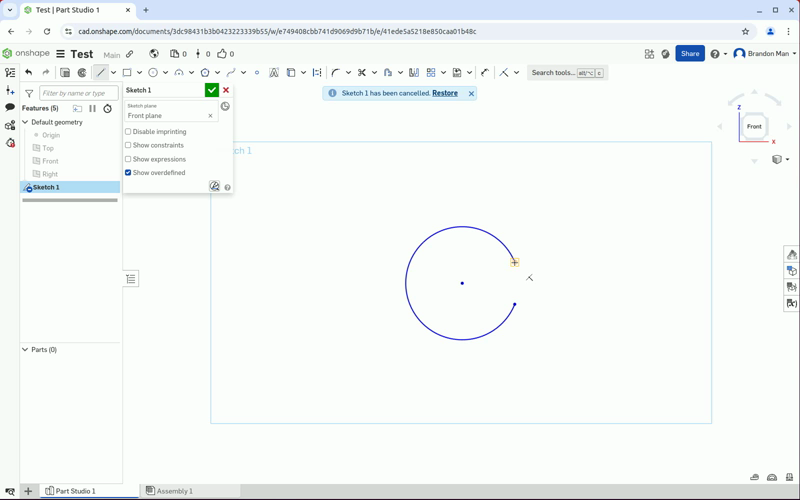
mouse_move(544, 262)
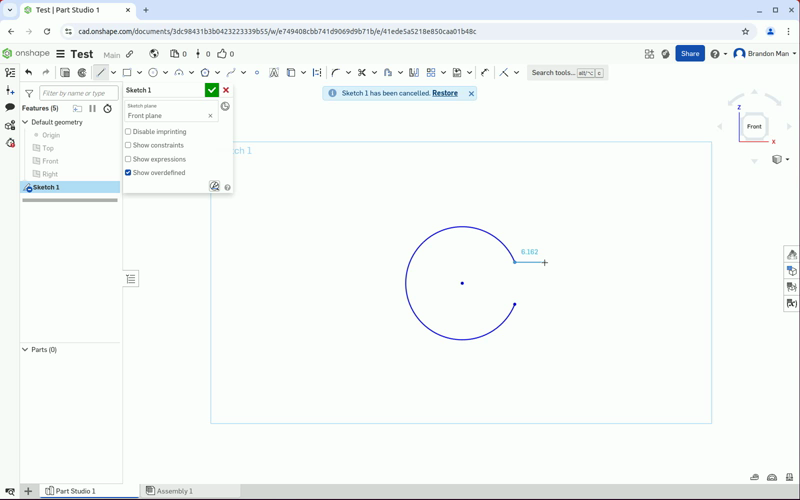
mouse_move(565, 241)
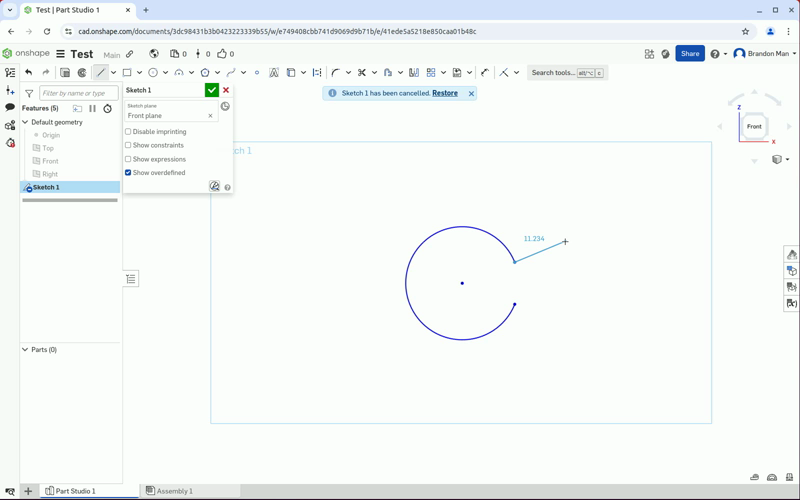
click(565, 241)
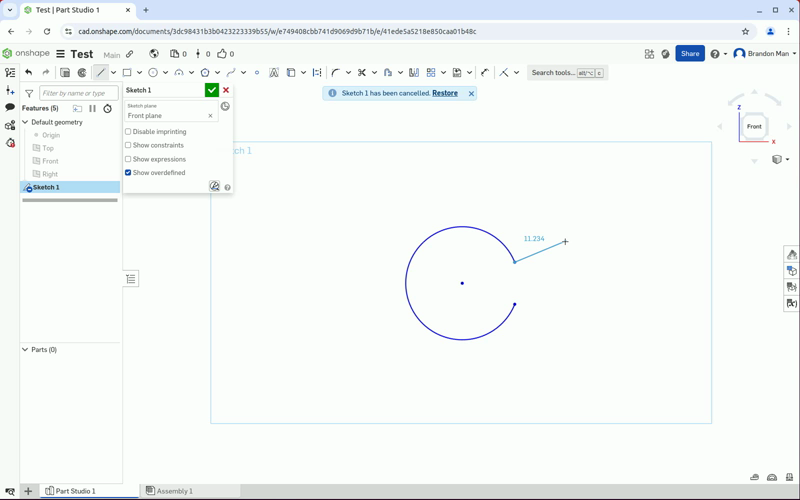
key_up(shift)
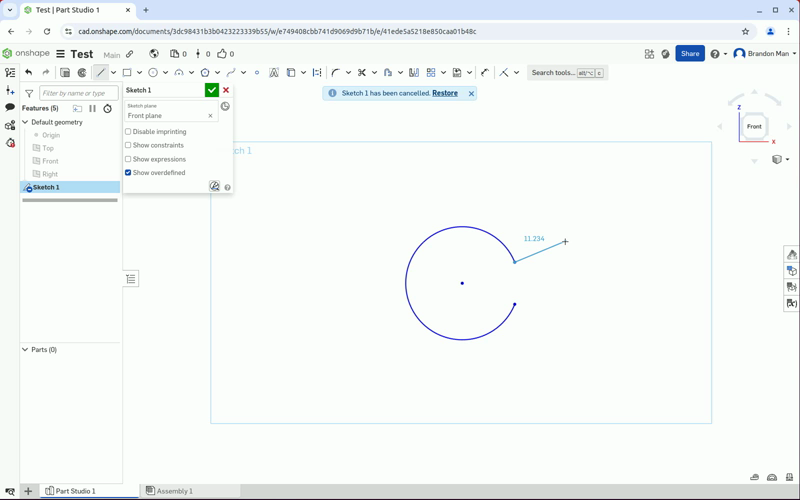
key(esc)
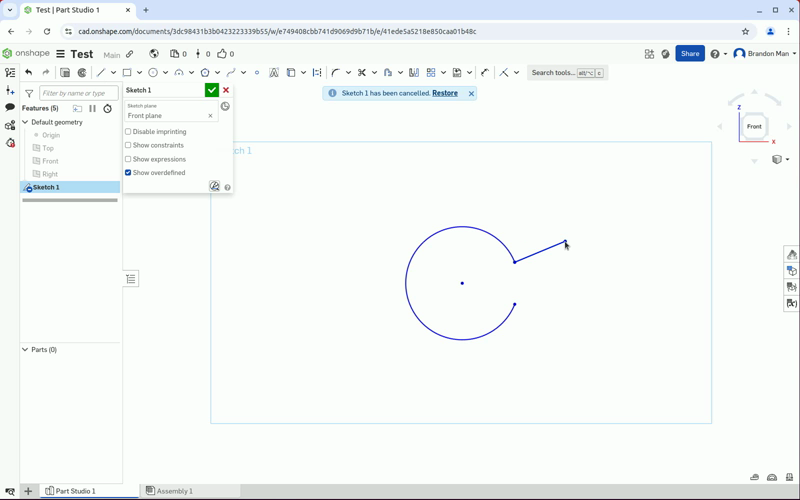
key(a)
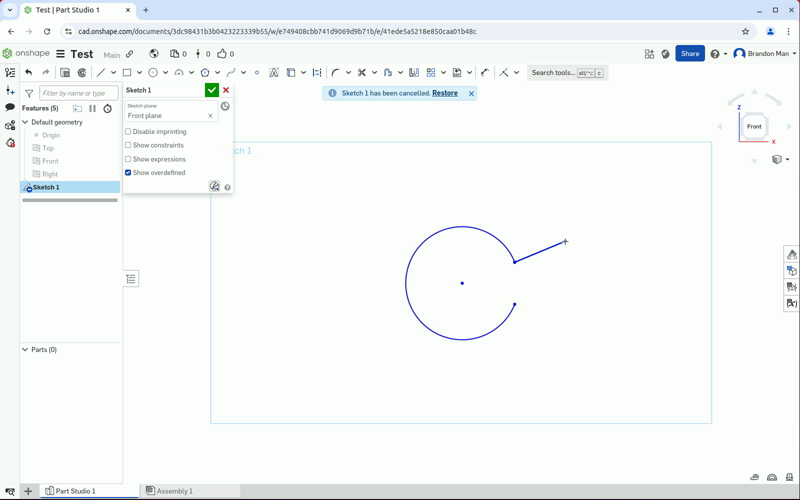
mouse_move(565, 241)
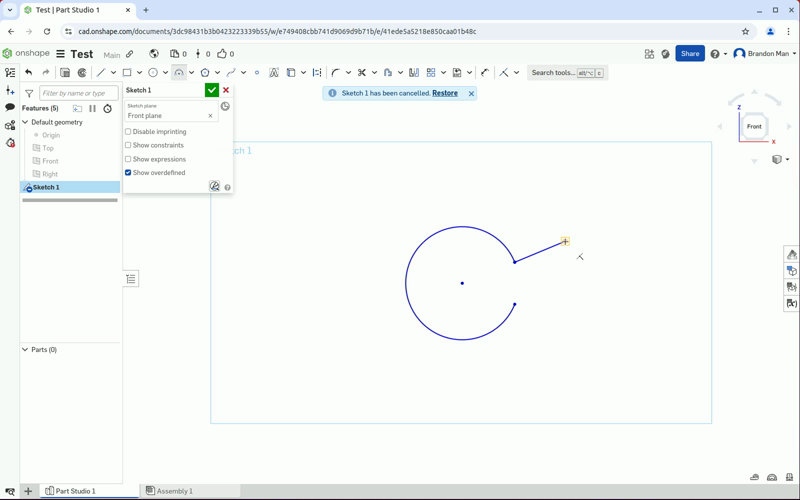
click(565, 241)
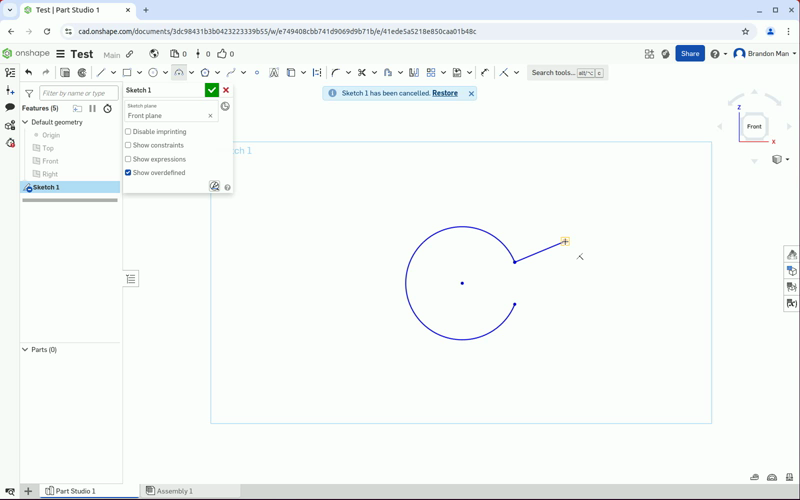
key_down(shift)
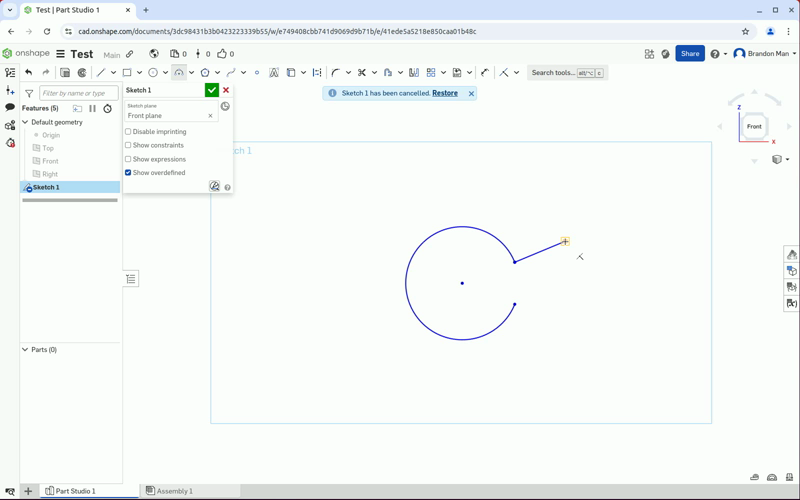
mouse_move(565, 323)
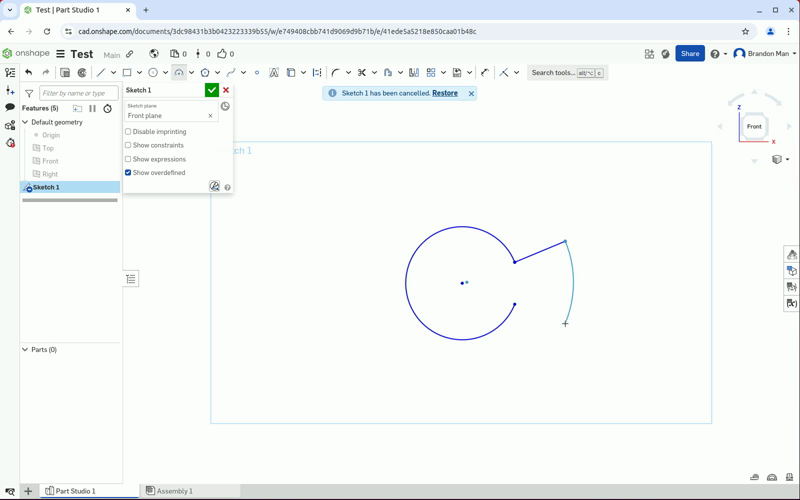
click(565, 323)
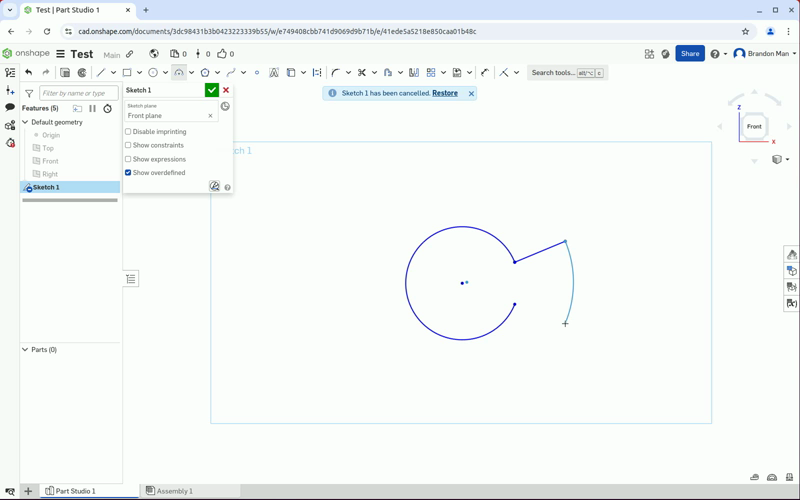
mouse_move(352, 282)
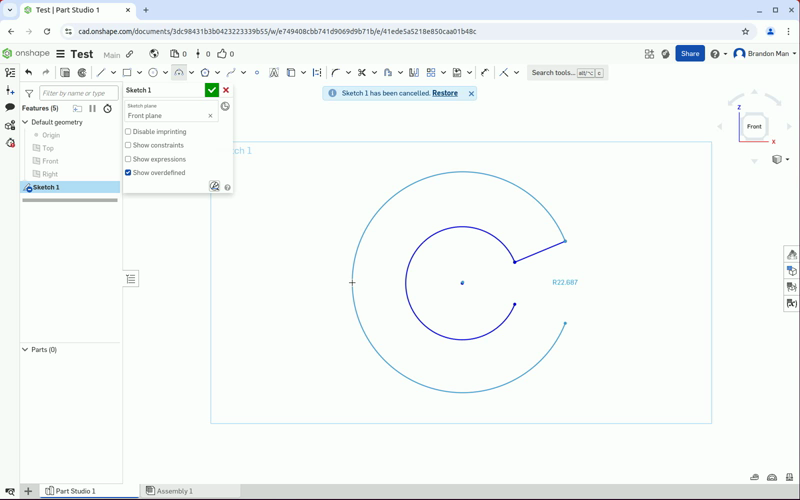
click(352, 282)
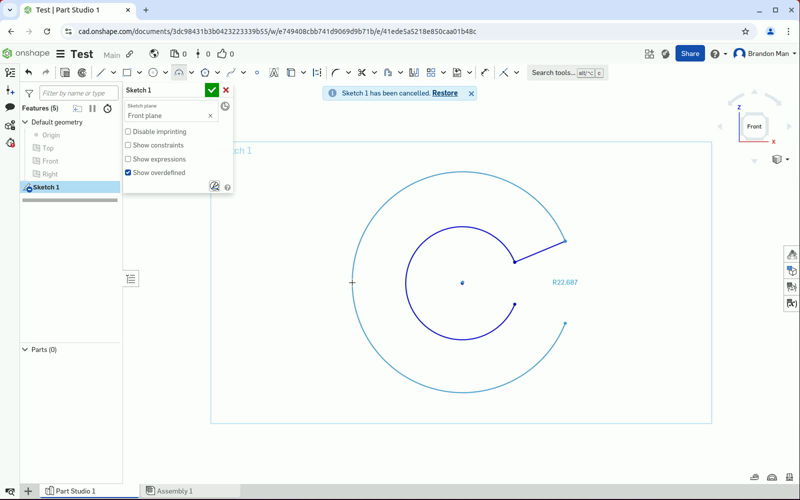
key_up(shift)
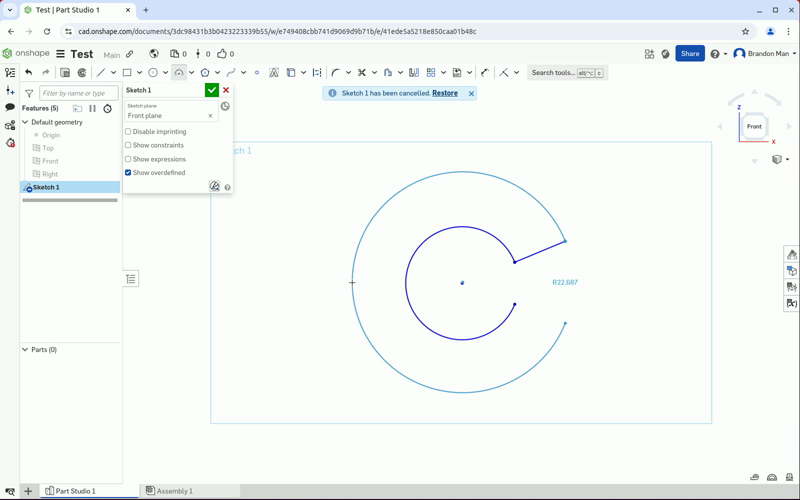
key(esc)
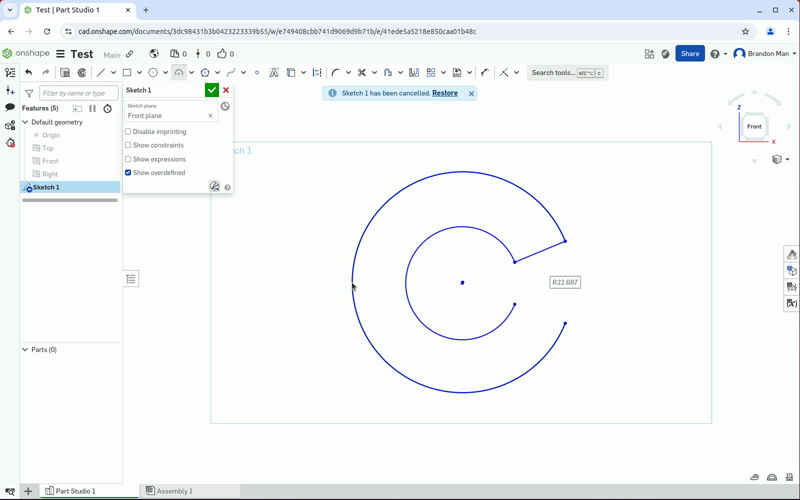
key(l)
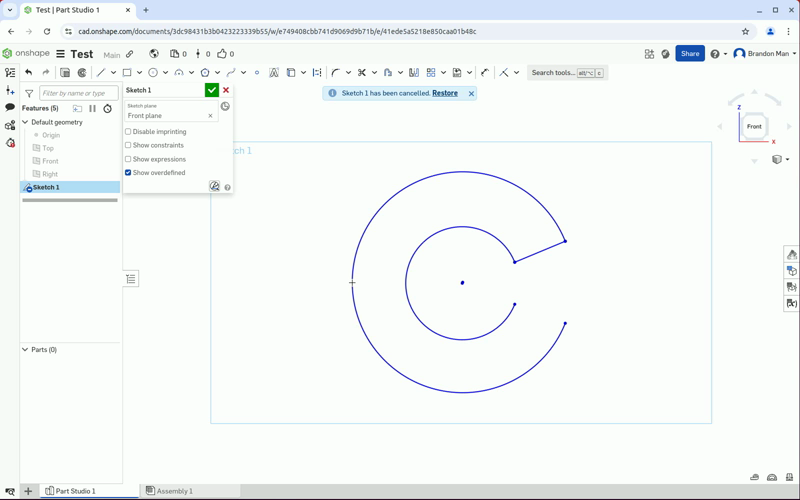
mouse_move(565, 323)
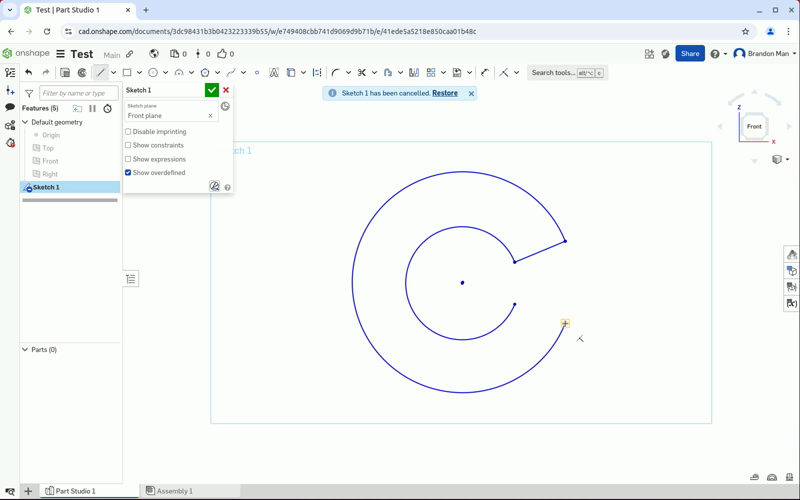
click(565, 323)
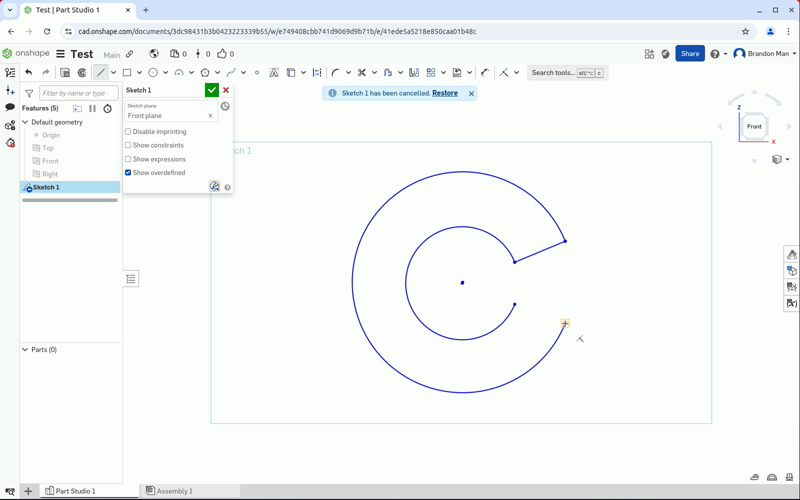
mouse_move(589, 323)
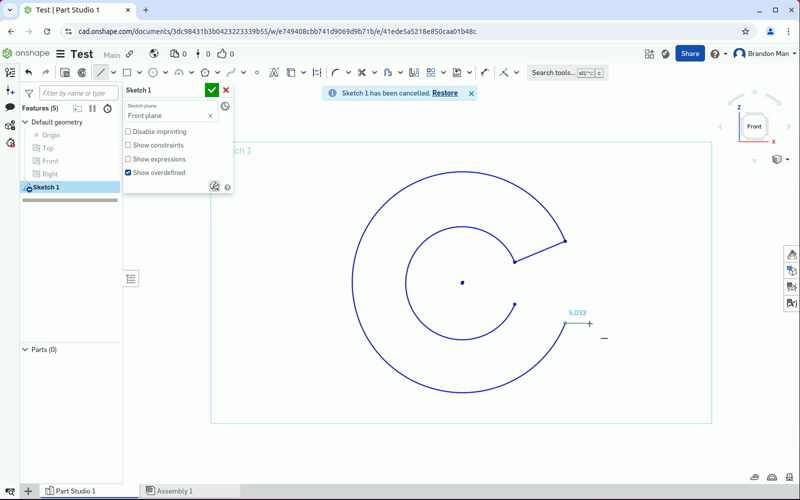
key_down(shift)
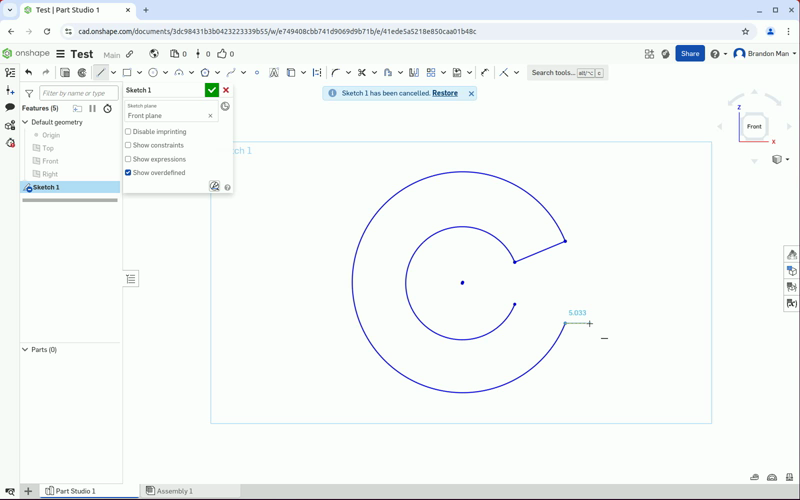
mouse_move(514, 304)
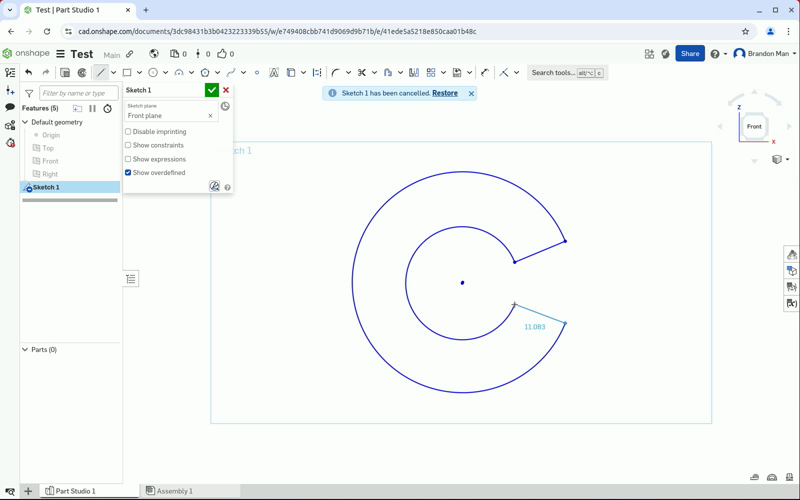
key_up(shift)
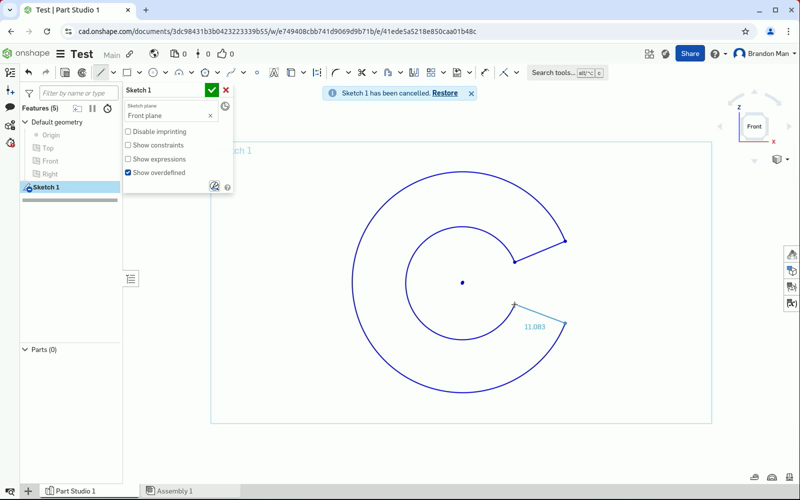
click(514, 304)
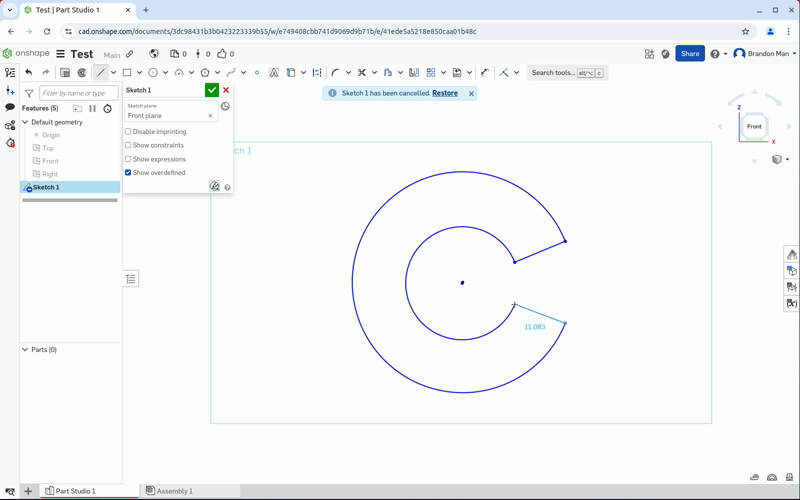
key(esc)
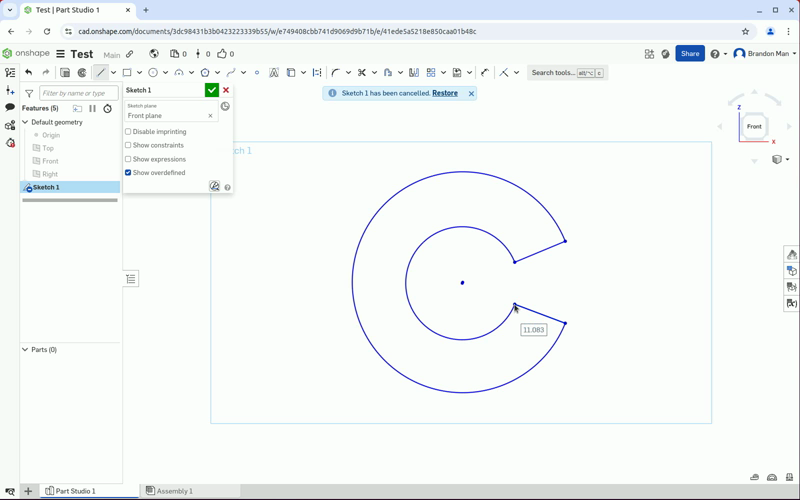
mouse_move(442, 206)
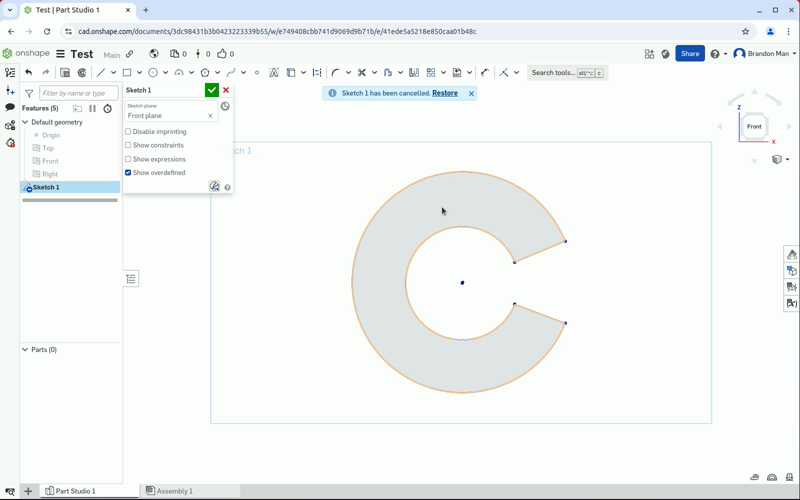
click(442, 206)
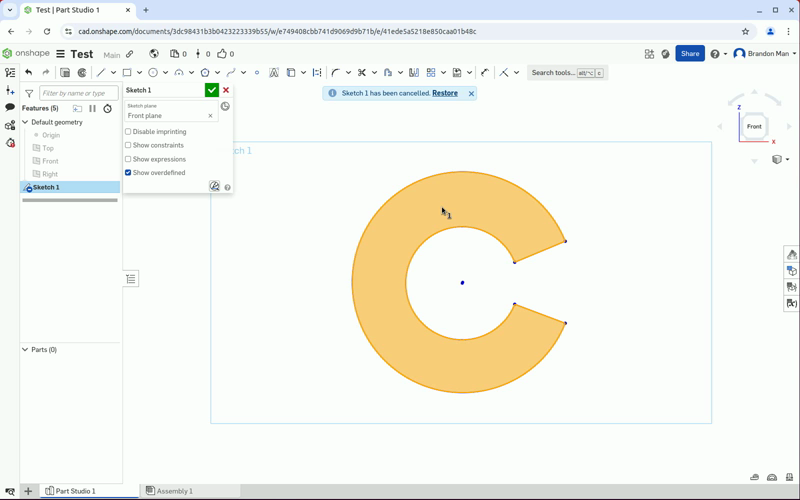
mouse_move(73, 352)
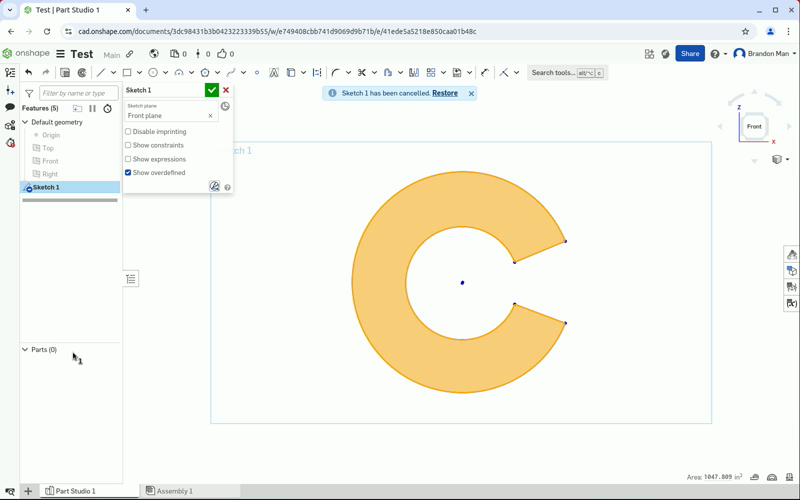
key(shift+y)
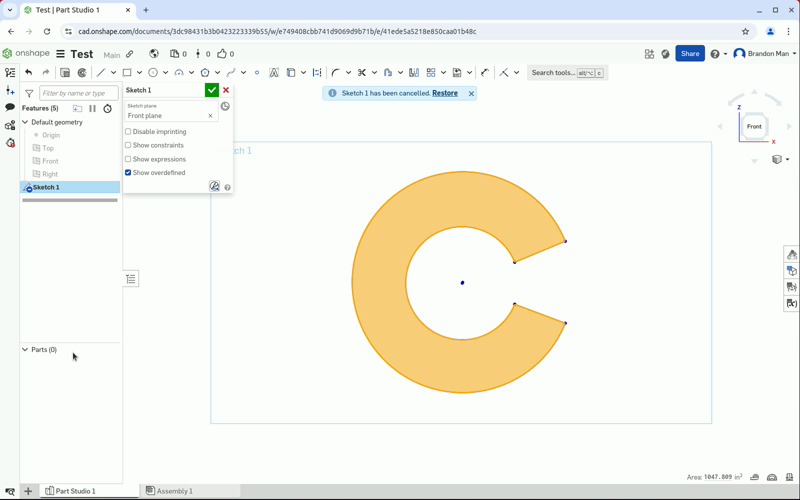
key(shift+e)
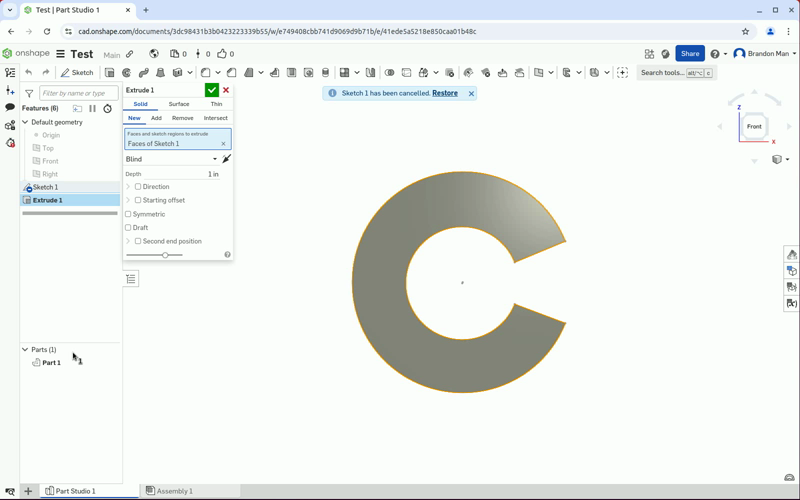
mouse_move(143, 106)
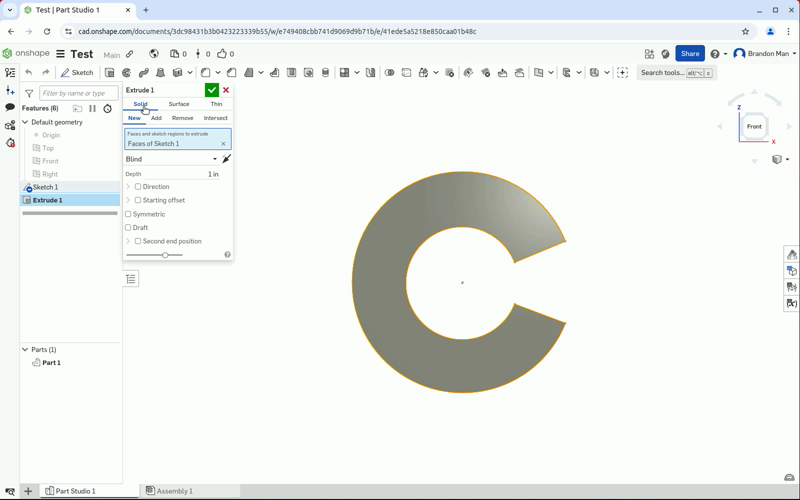
click(143, 106)
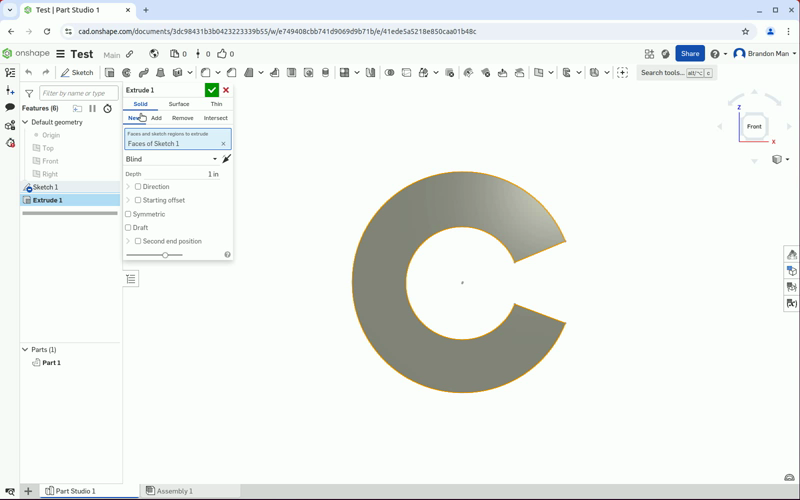
mouse_move(137, 120)
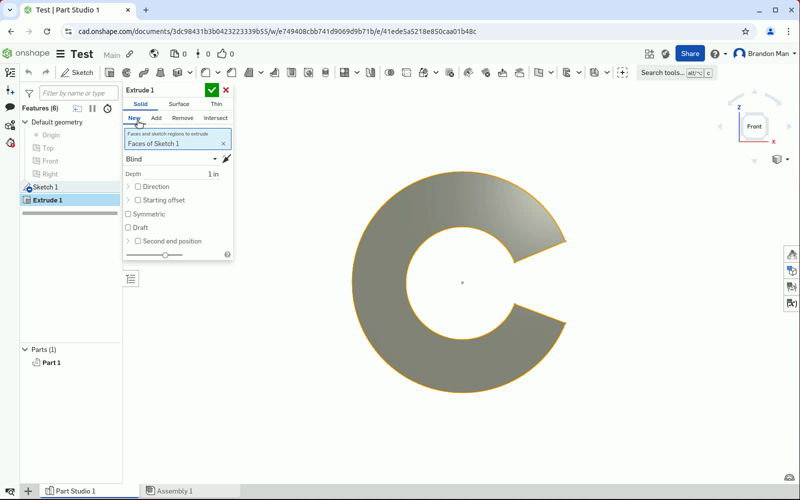
click(137, 120)
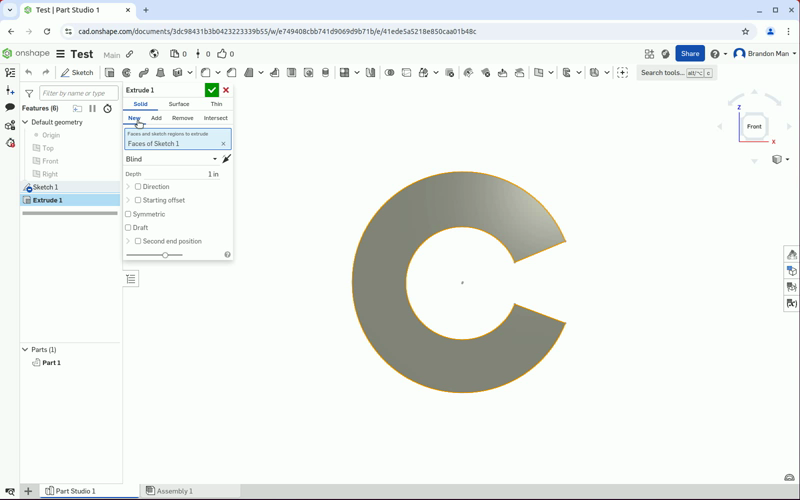
key(tab, 4)
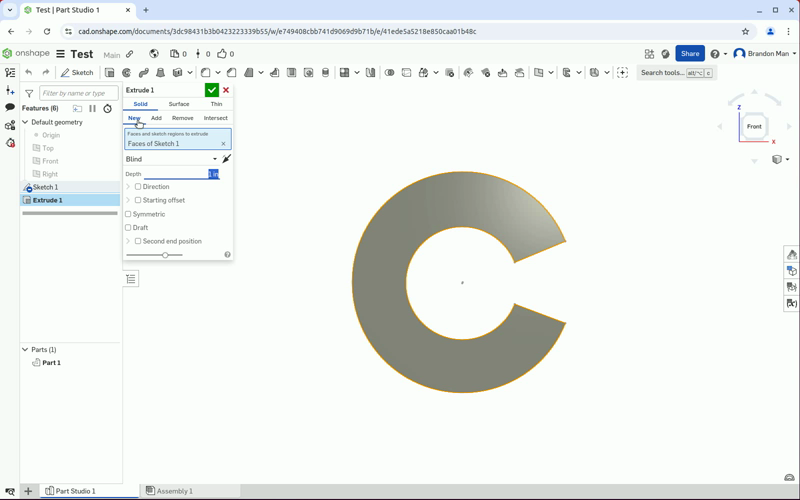
text(5.777)
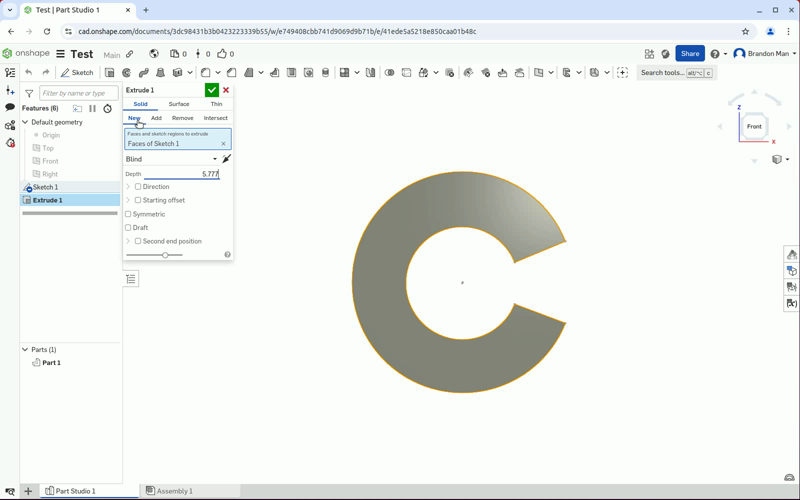
key(enter)
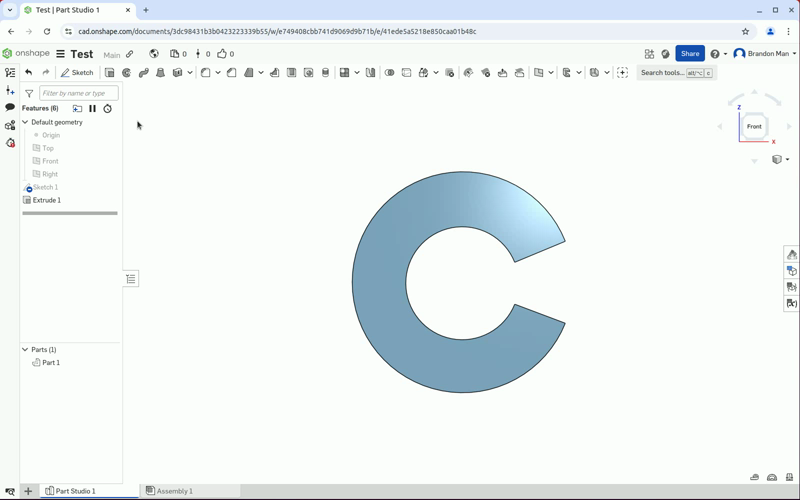
key(shift+h)
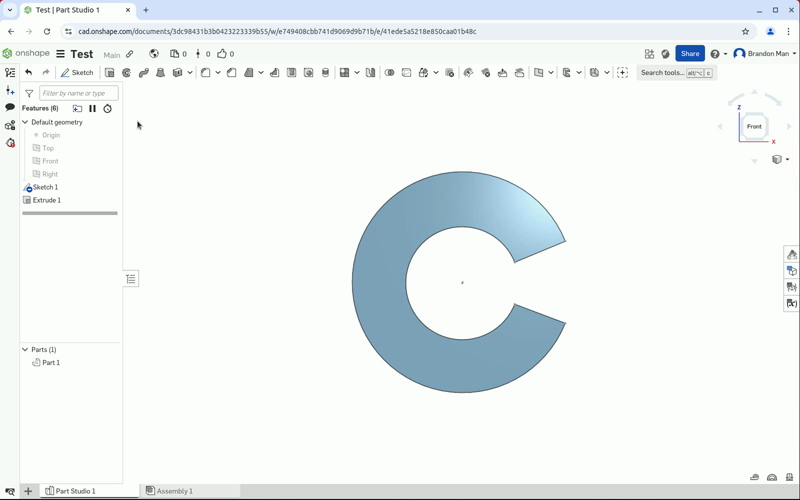
key(shift+h)
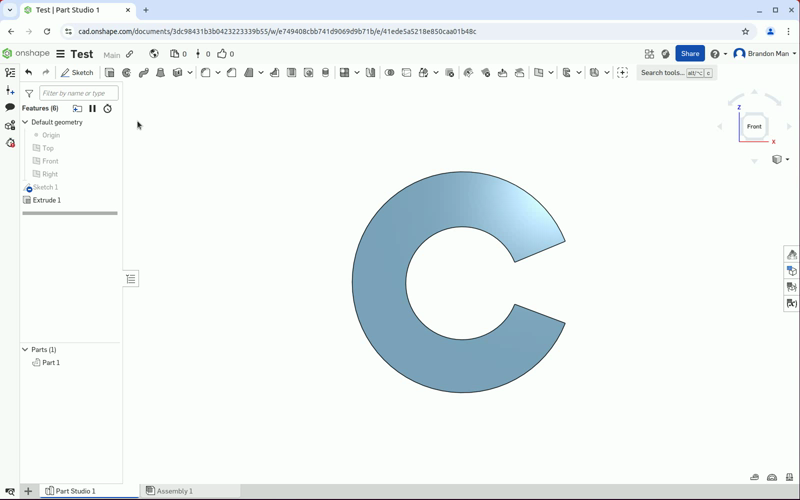
mouse_move(73, 189)
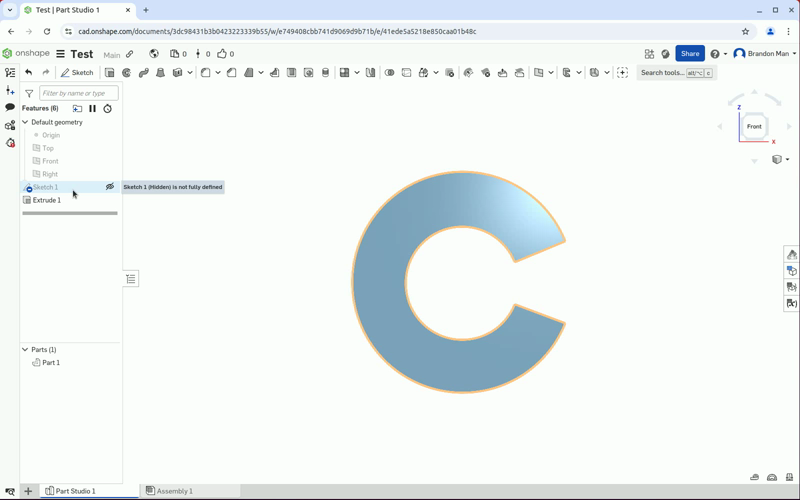
click(73, 189)
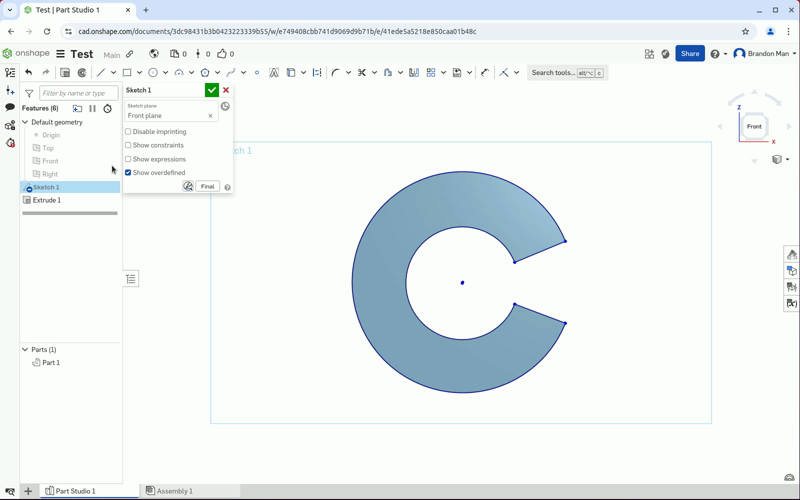
mouse_move(229, 92)
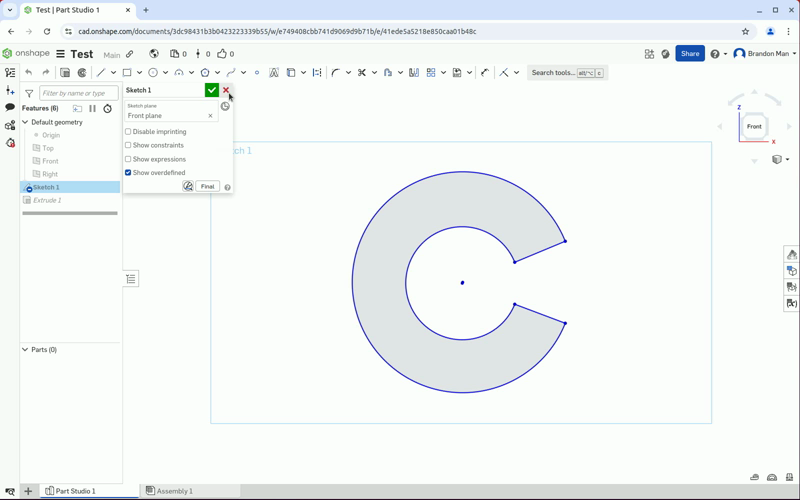
click(229, 92)
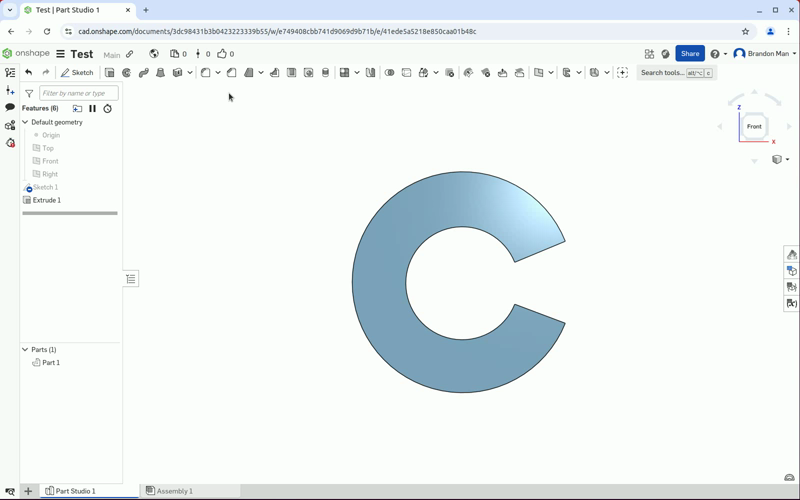
mouse_move(541, 75)
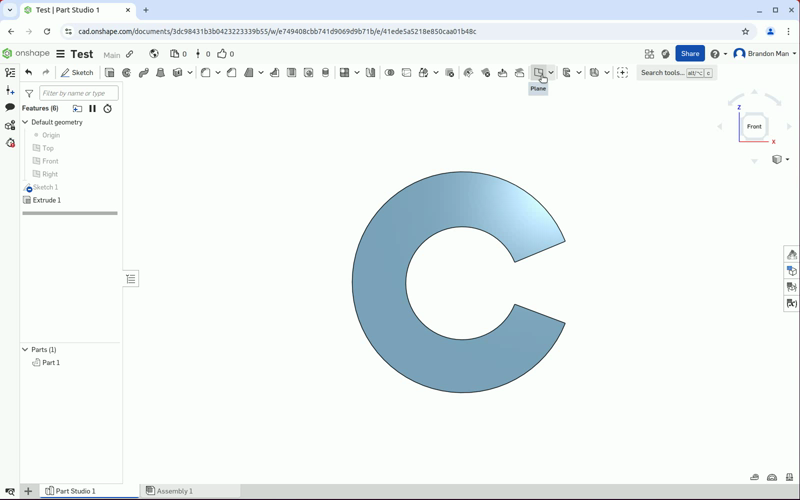
click(541, 75)
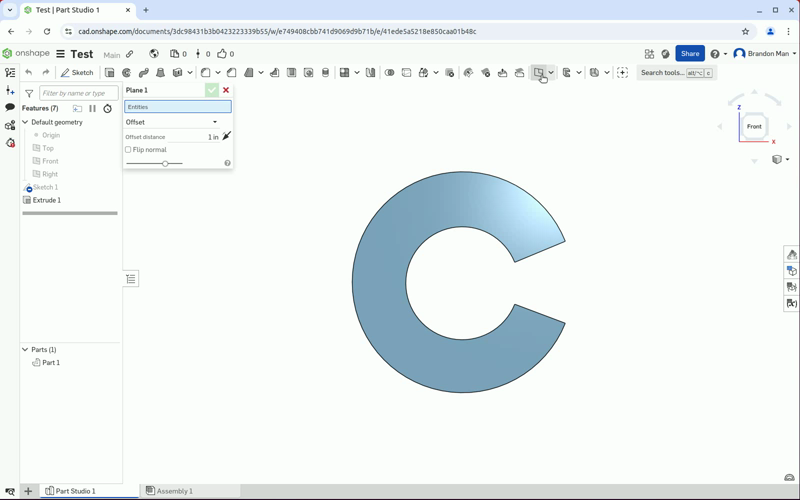
mouse_move(73, 163)
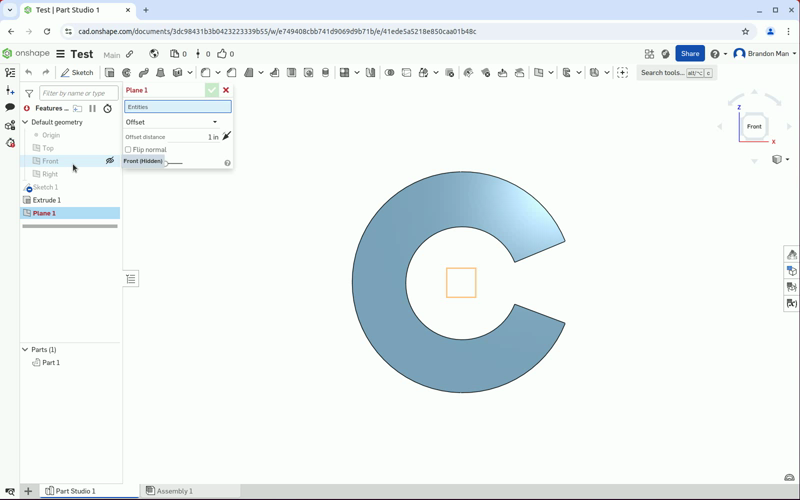
click(73, 163)
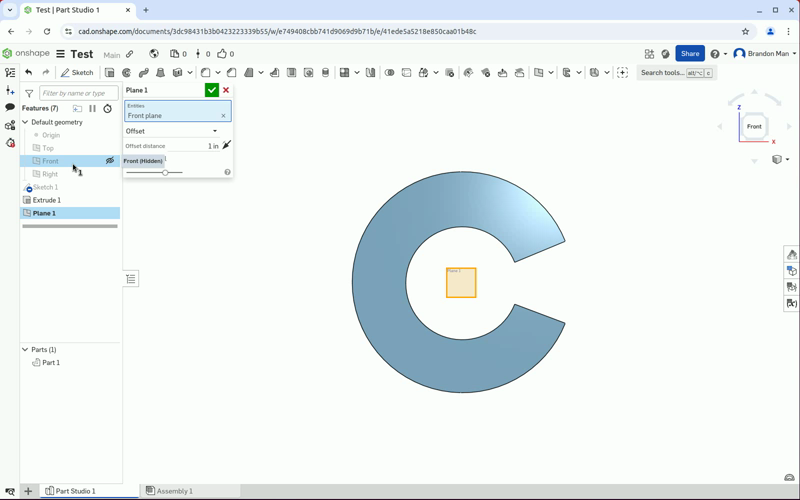
key(tab, 2)
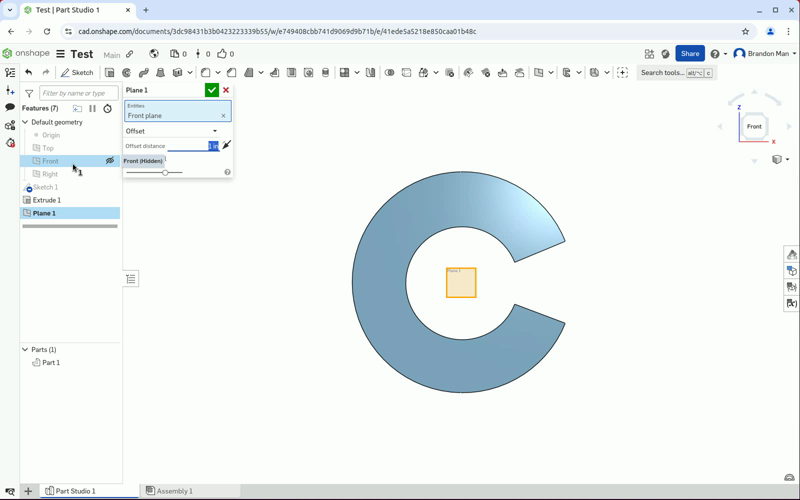
text(5.792)
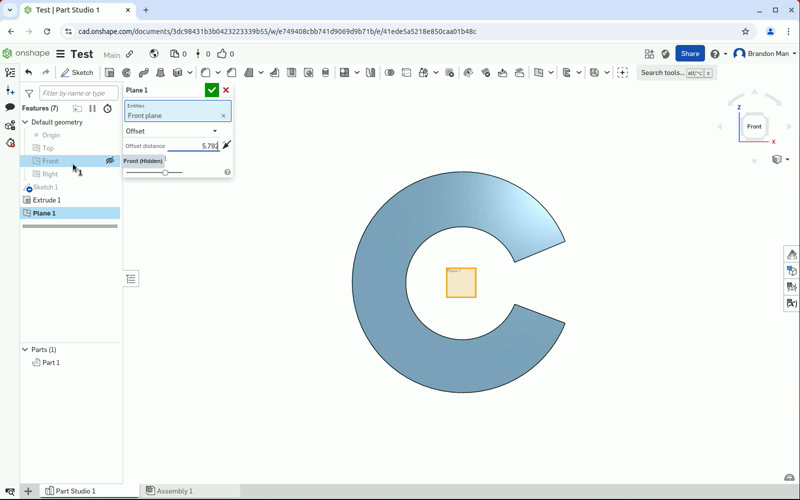
key(enter, 2)
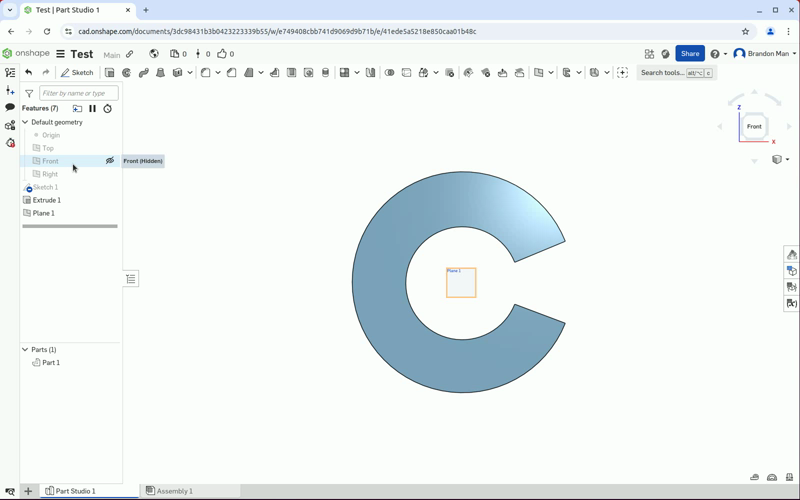
key(shift+s)
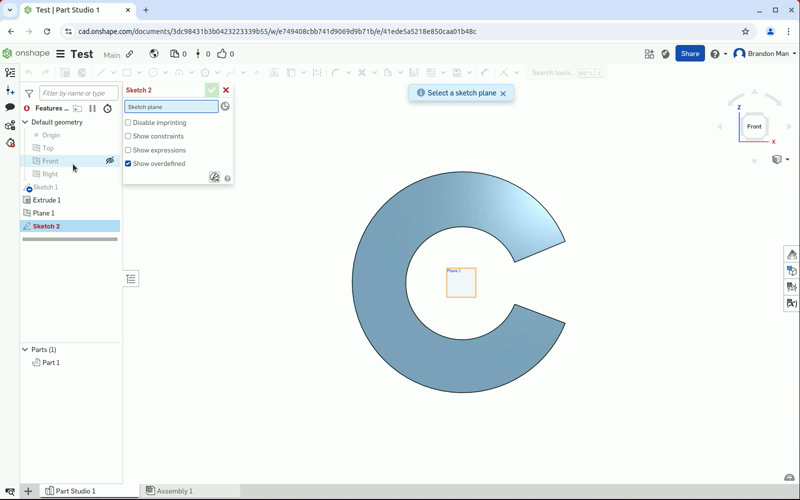
mouse_move(73, 215)
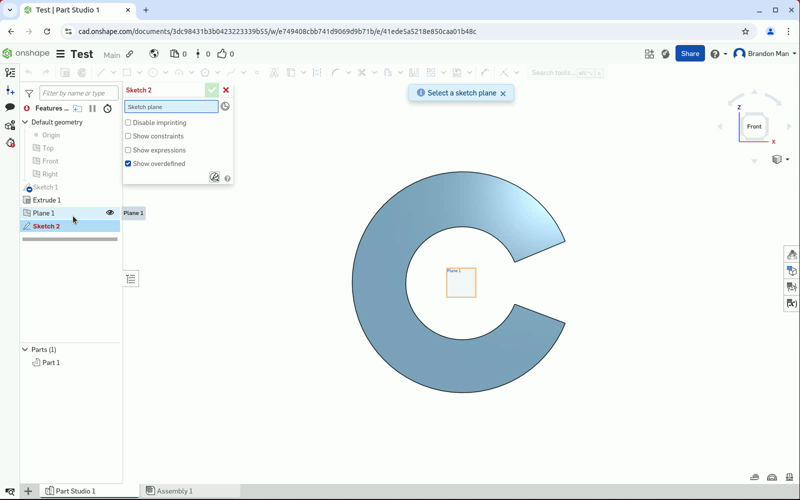
click(73, 215)
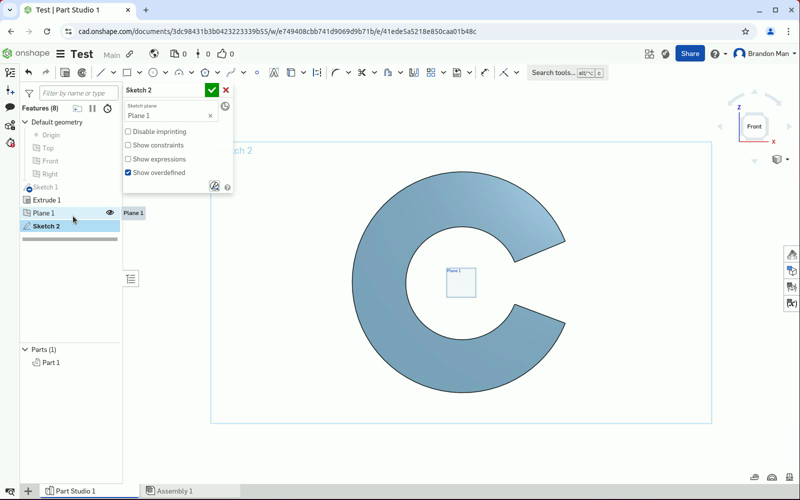
mouse_move(73, 352)
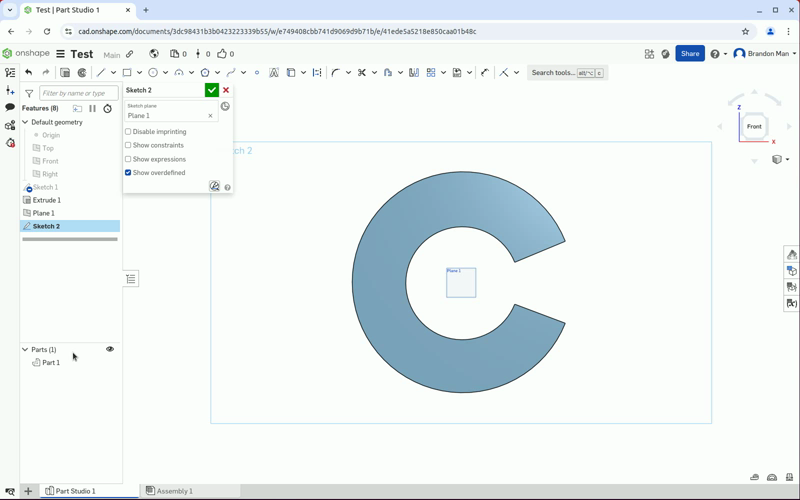
key(y)
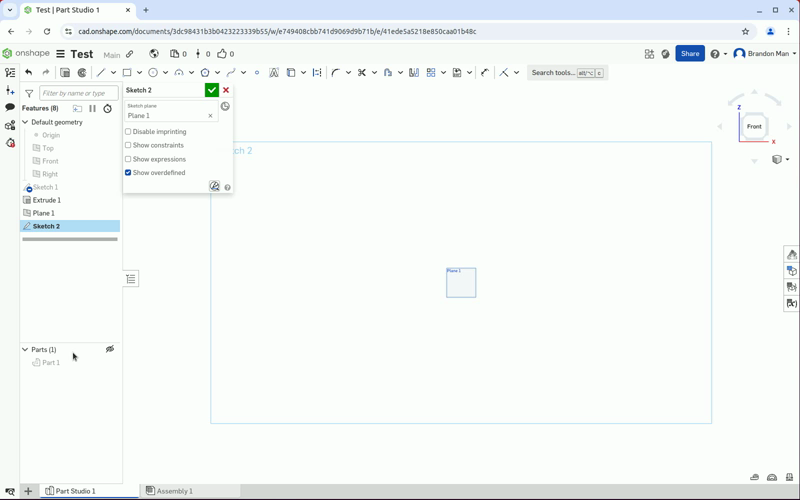
key(c)
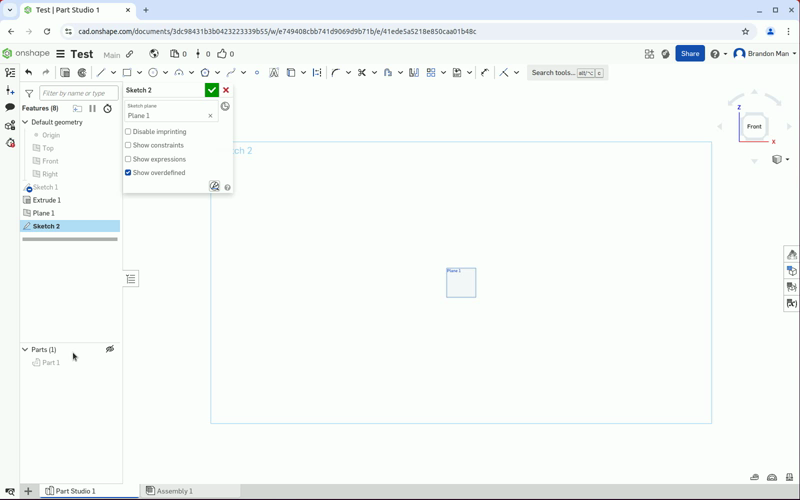
key_down(shift)
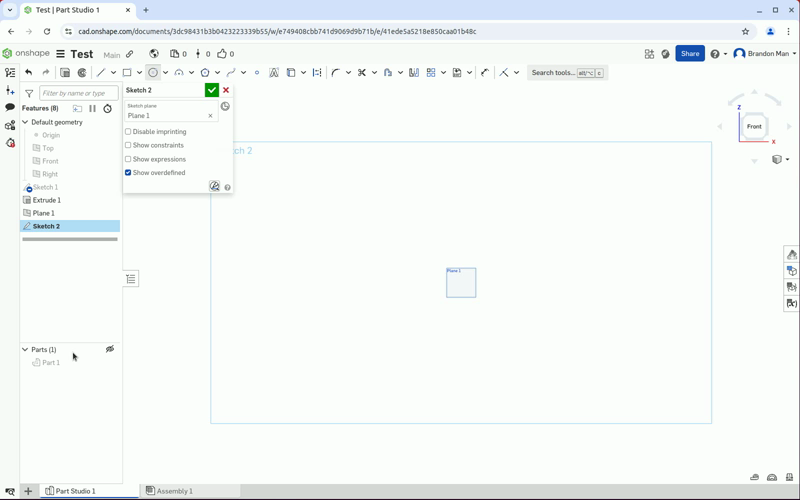
mouse_move(461, 282)
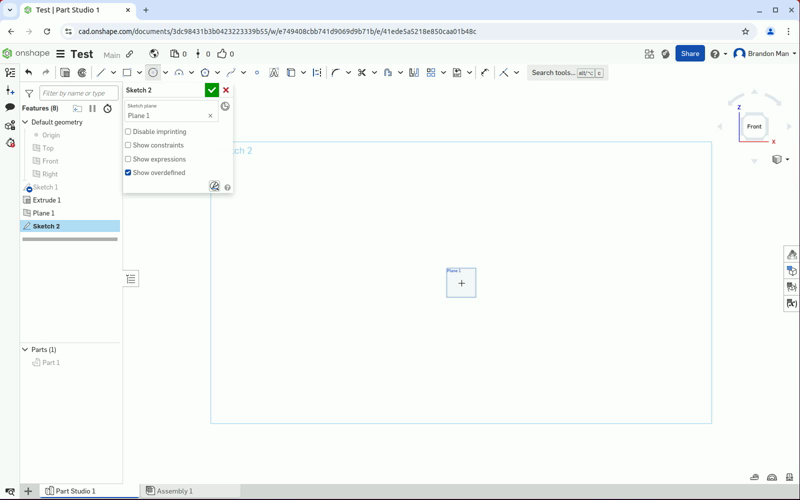
click(461, 282)
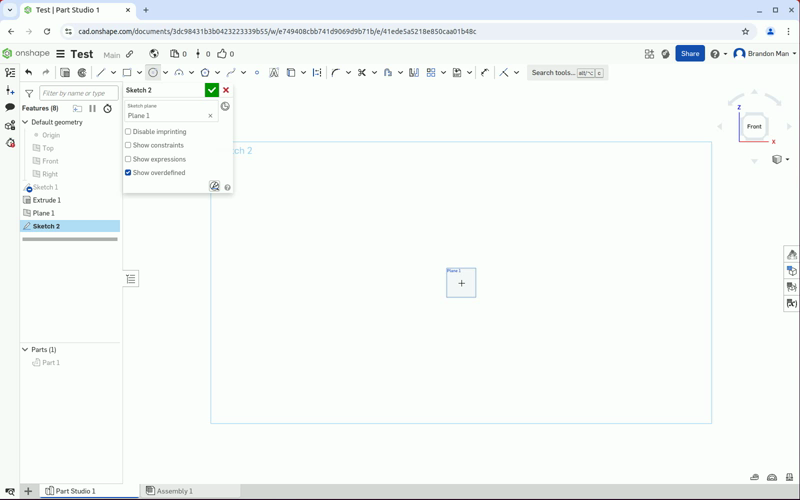
key_up(shift)
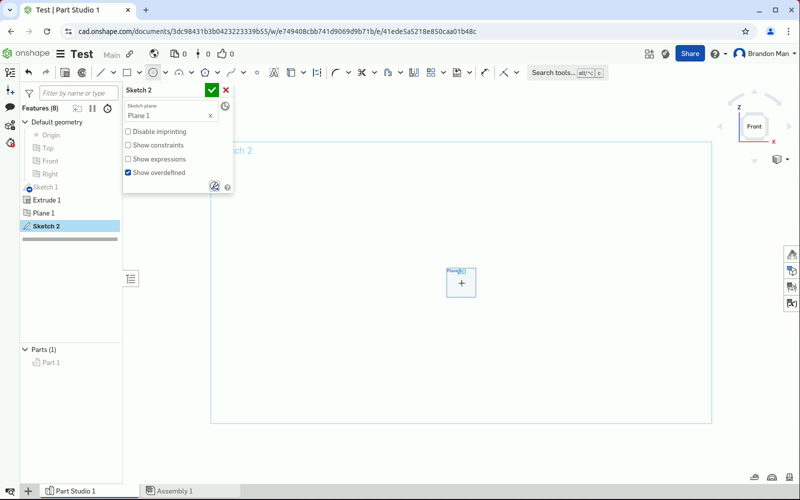
mouse_move(520, 282)
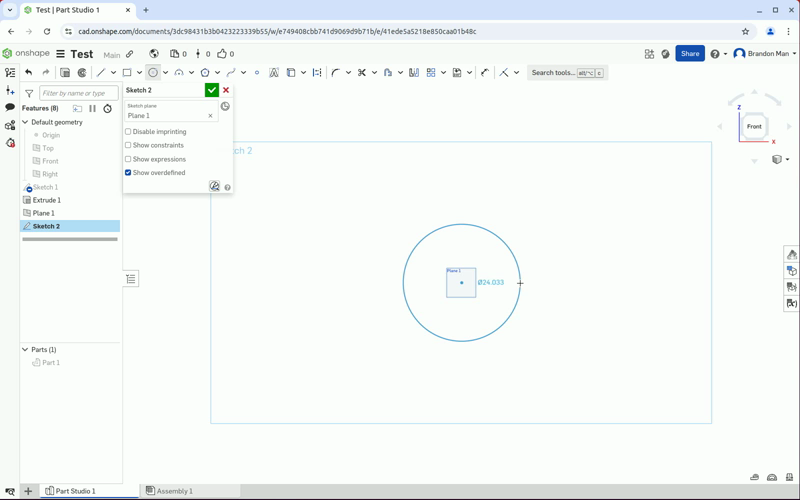
click(520, 282)
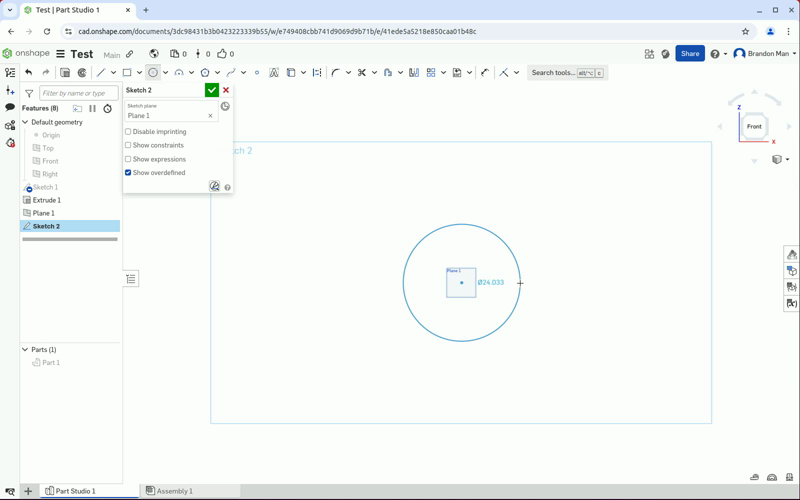
key(esc)
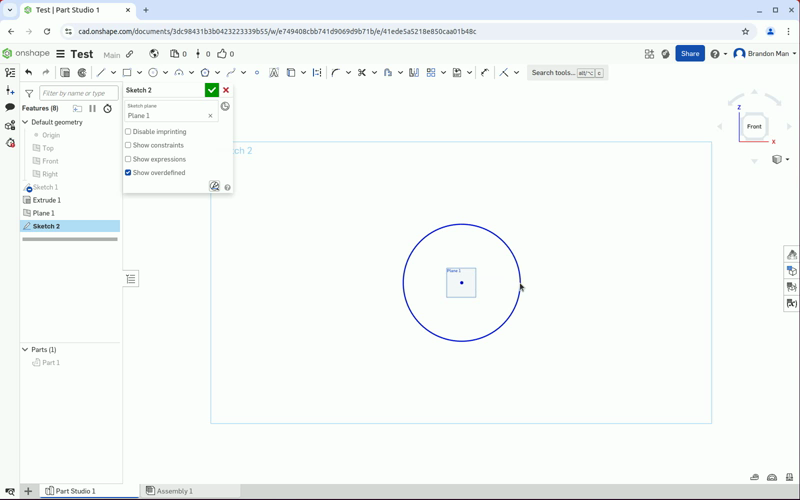
mouse_move(497, 265)
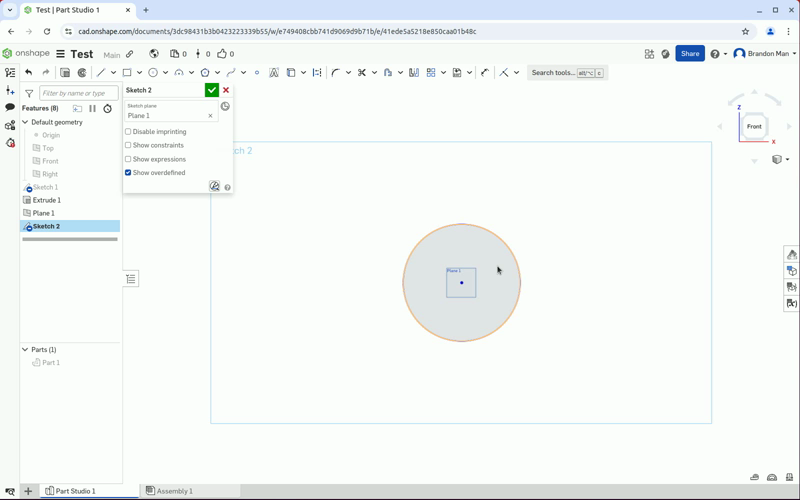
click(497, 265)
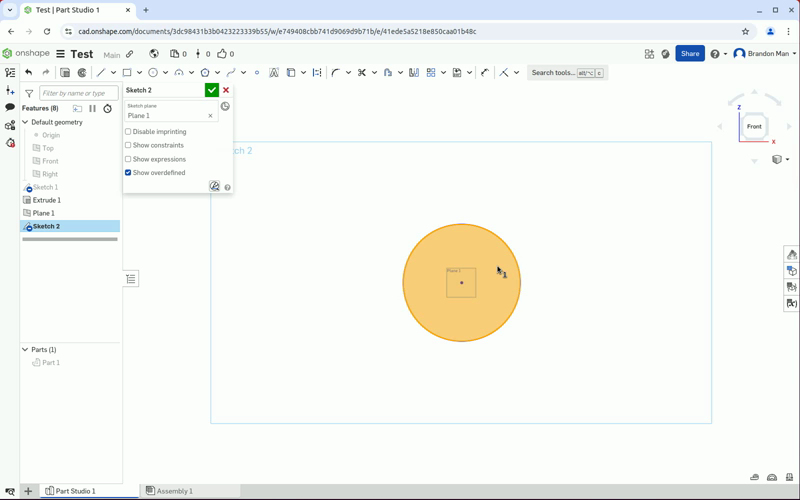
mouse_move(73, 352)
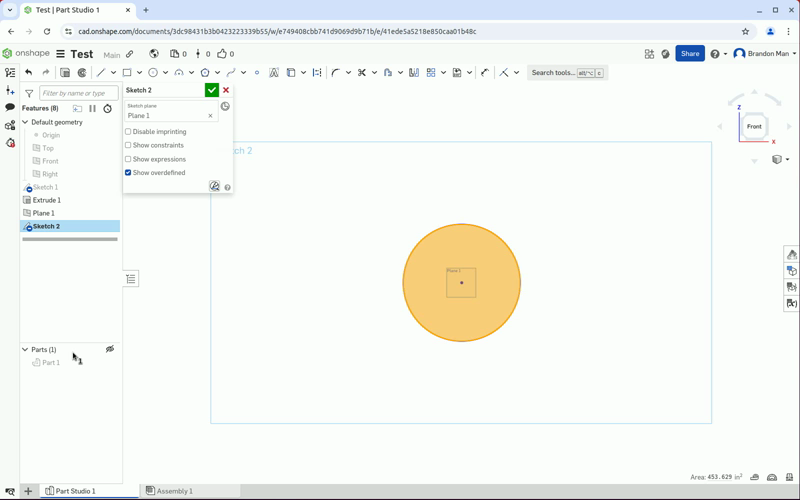
key(shift+y)
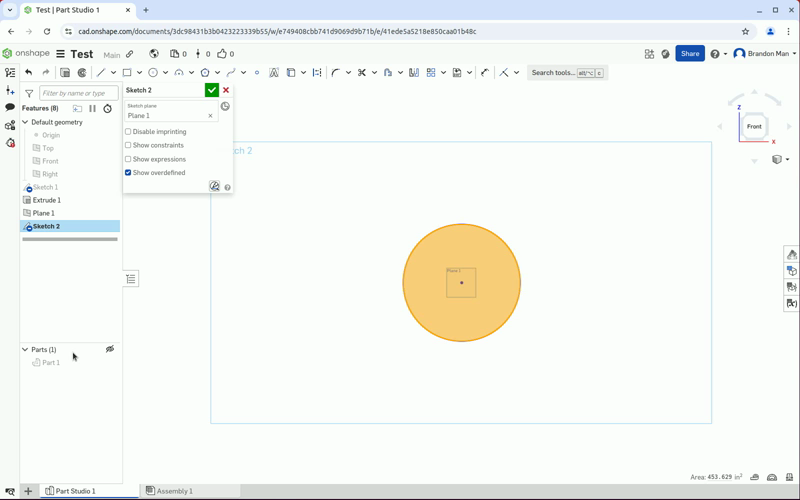
key(shift+e)
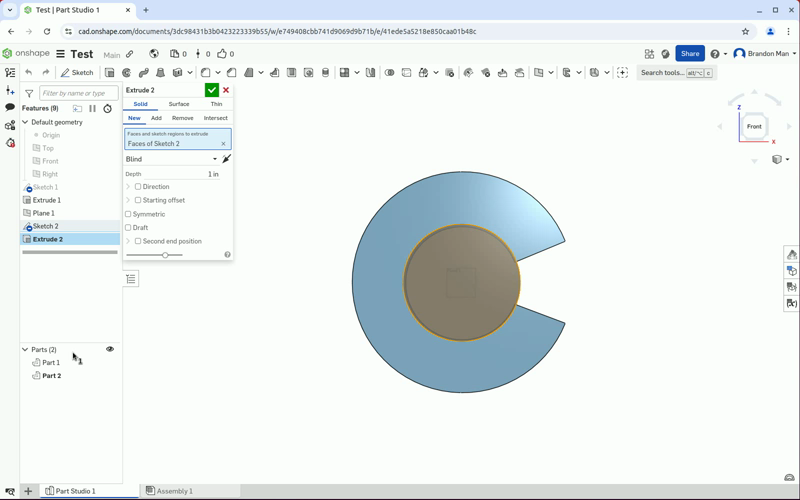
mouse_move(143, 106)
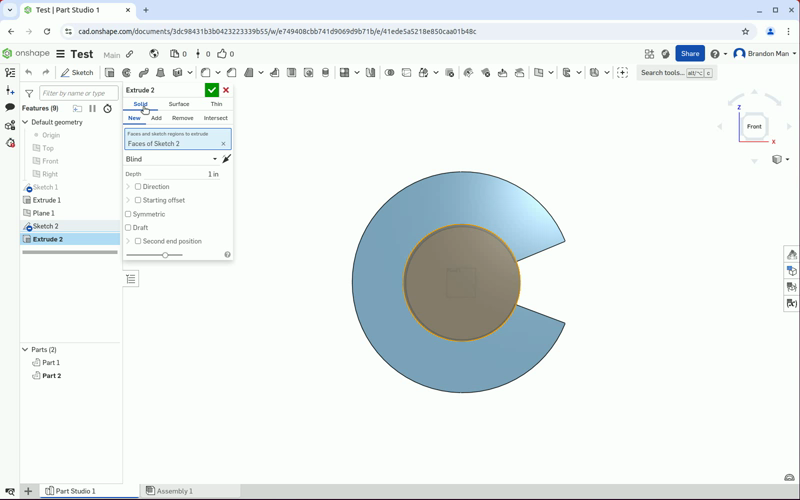
click(143, 106)
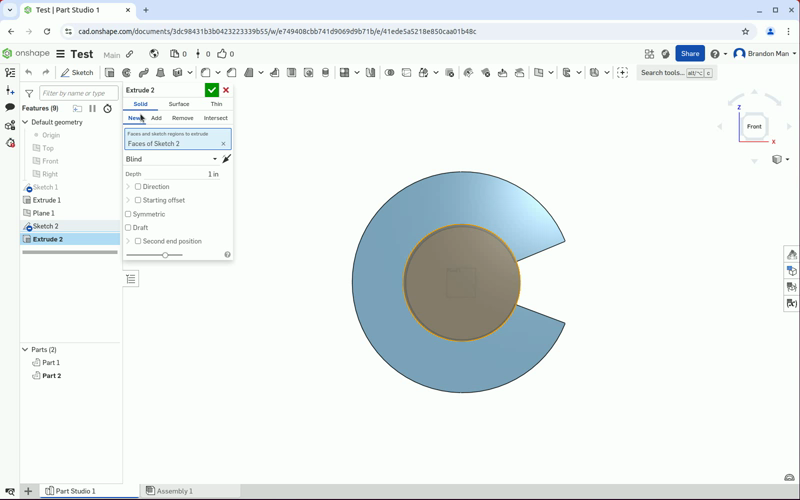
mouse_move(137, 120)
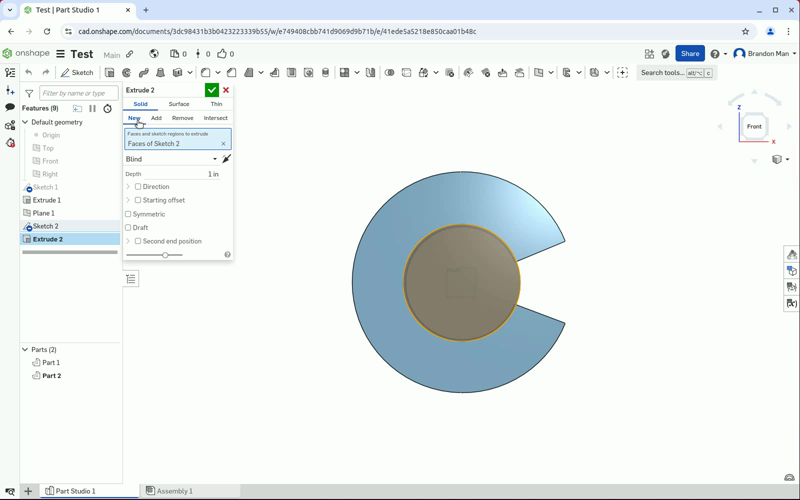
click(137, 120)
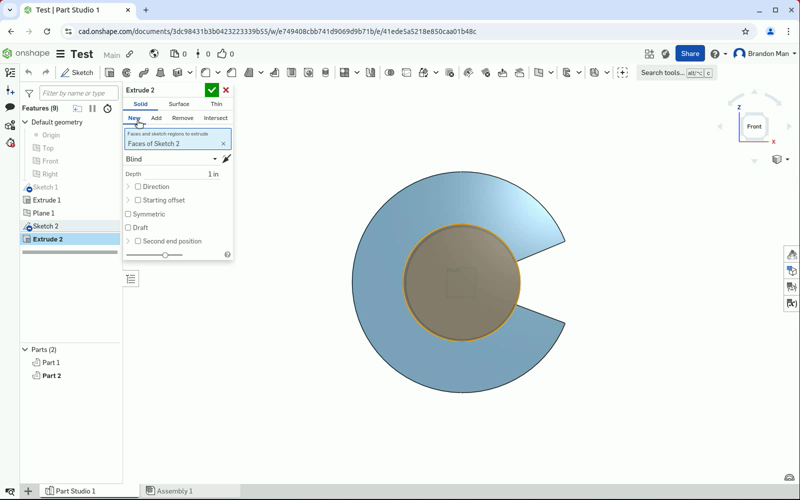
key(tab, 4)
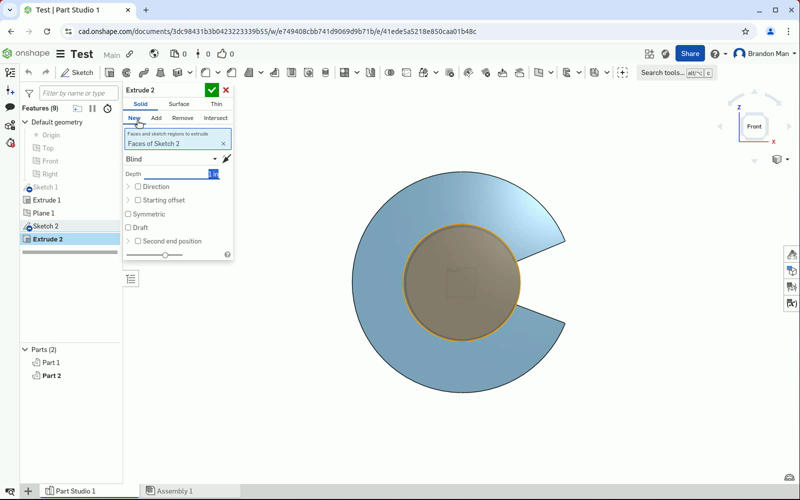
text(5.777)
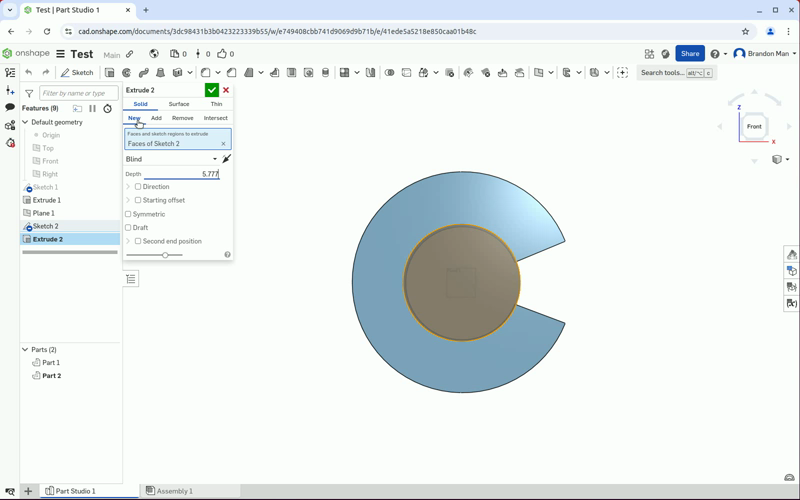
key(enter)
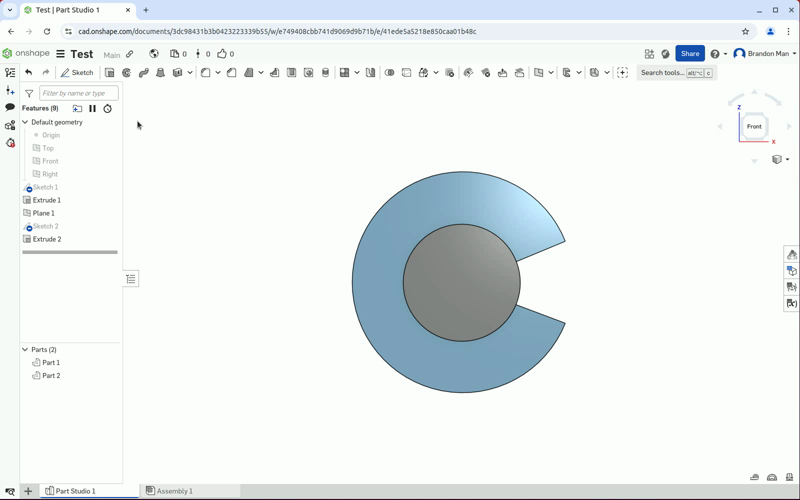
key(shift+h)
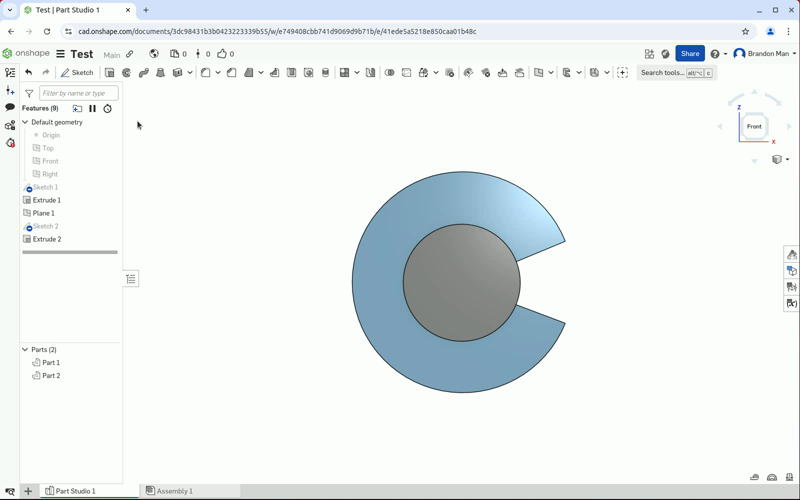
key(shift+h)
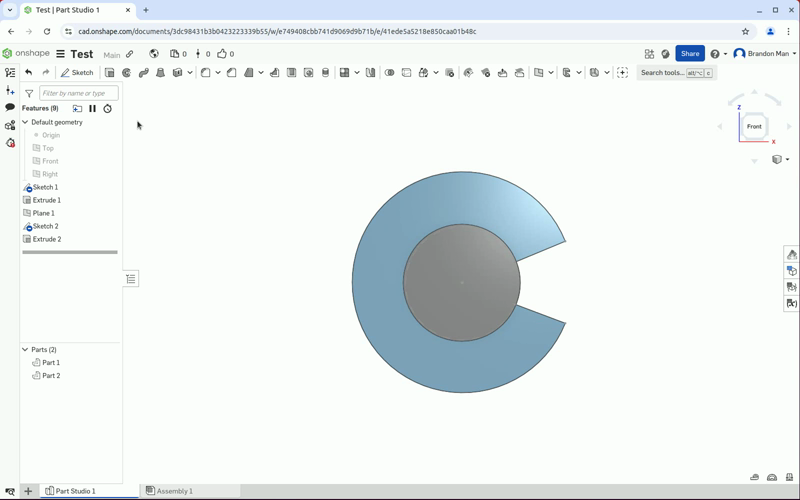
key(shift+7)
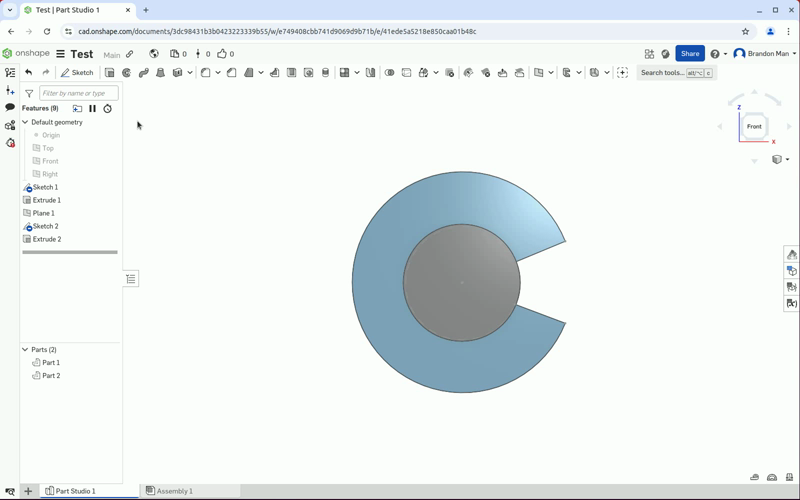
key(left, 2)
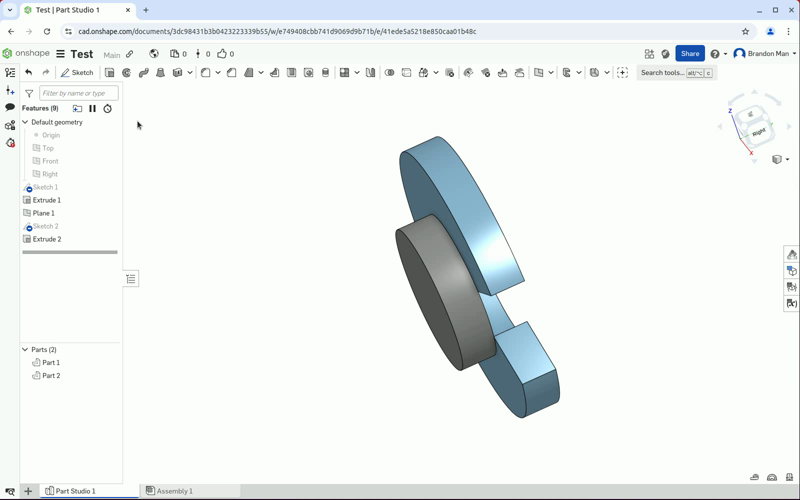
key(down, 2)
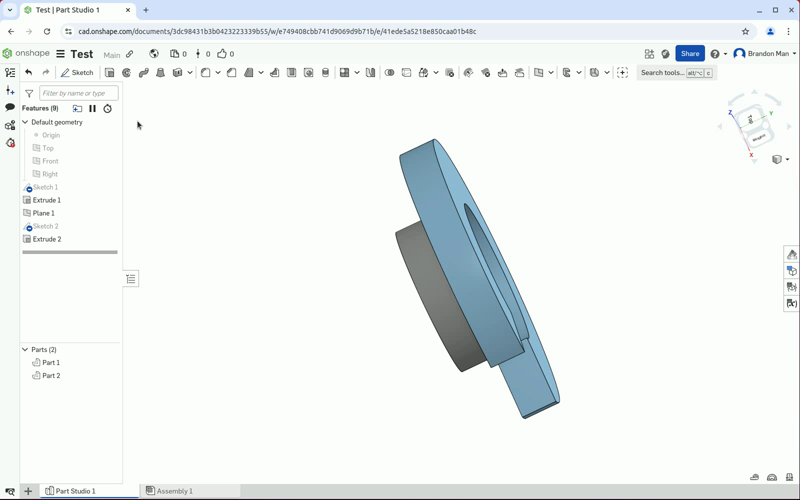
key(up, 2)
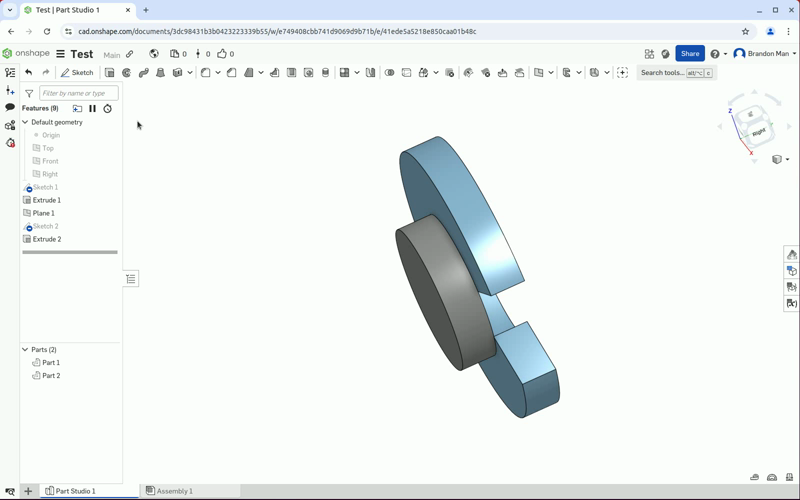
key(right, 2)
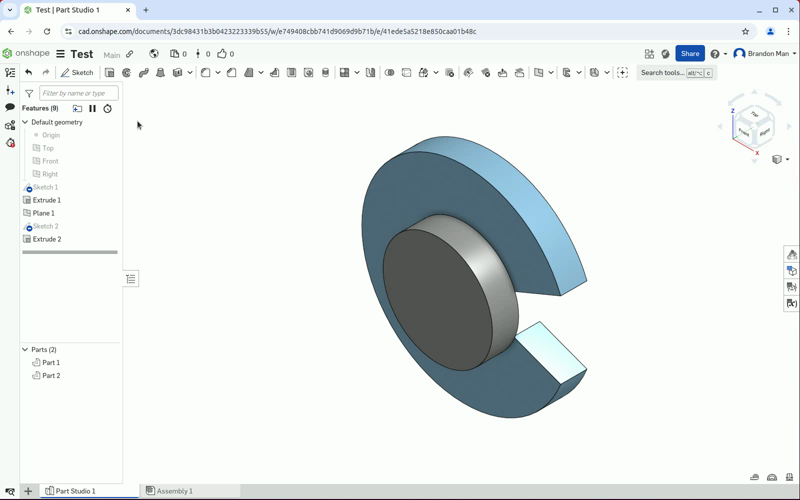
mouse_move(73, 189)
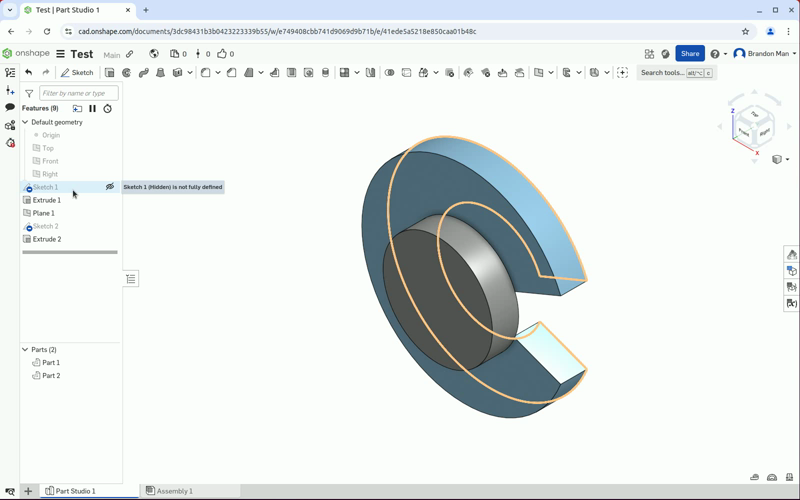
click(73, 189)